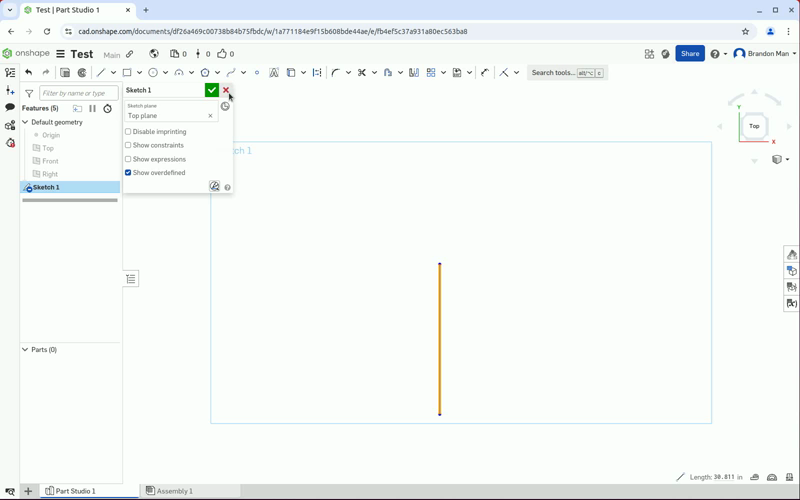
key(shift+h)
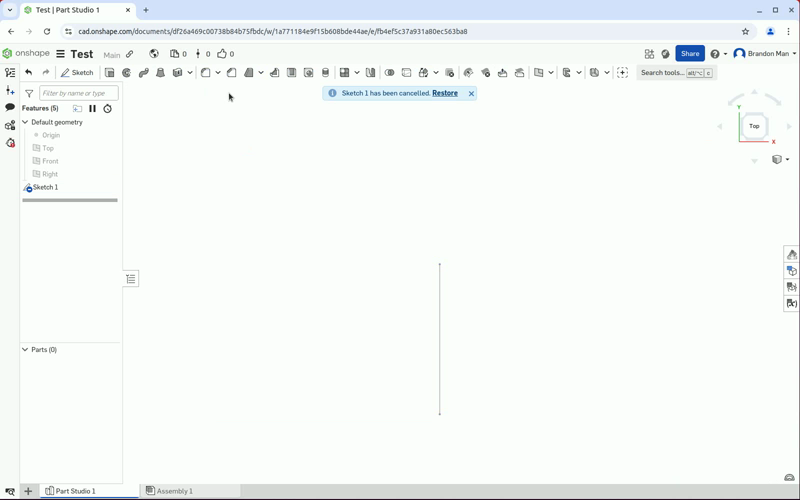
key(shift+s)
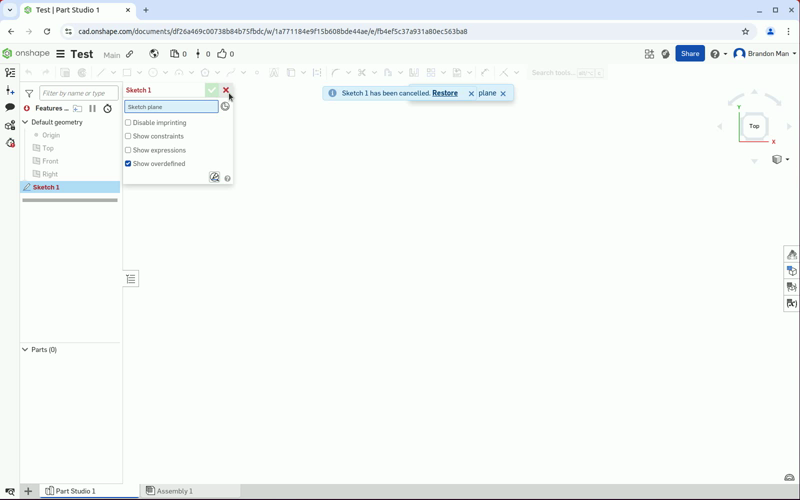
mouse_move(73, 150)
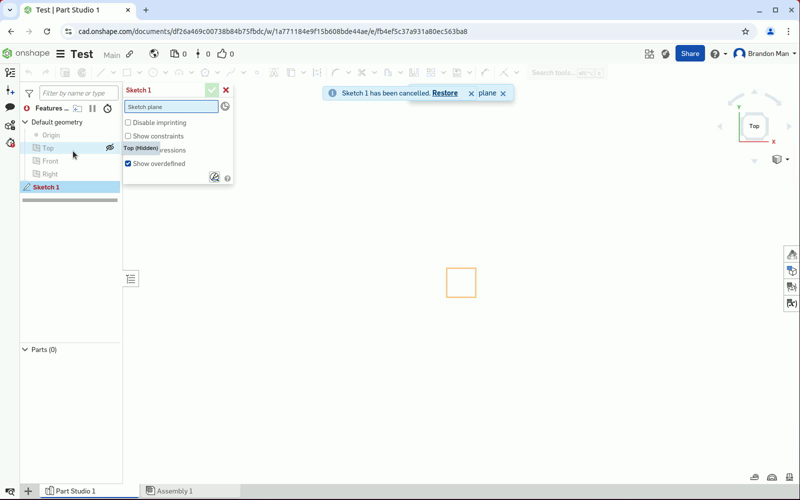
click(73, 150)
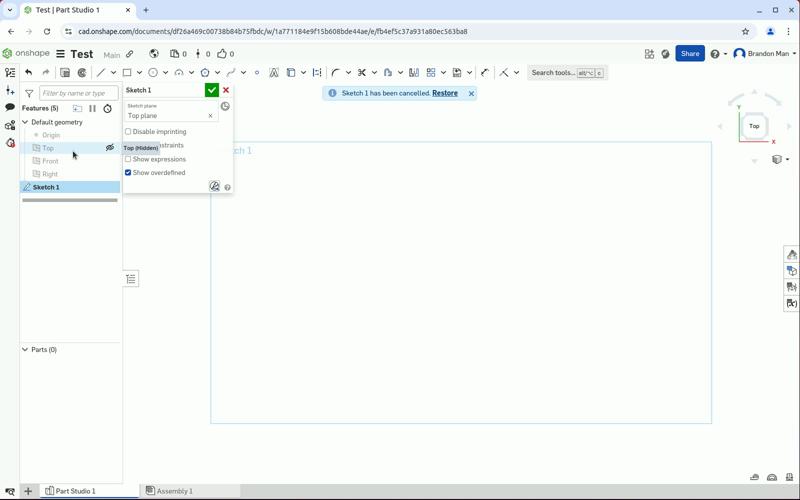
mouse_move(73, 352)
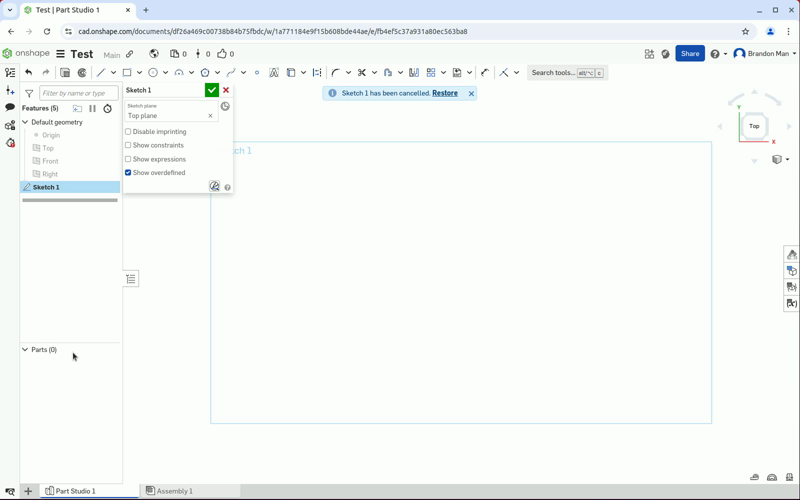
key(y)
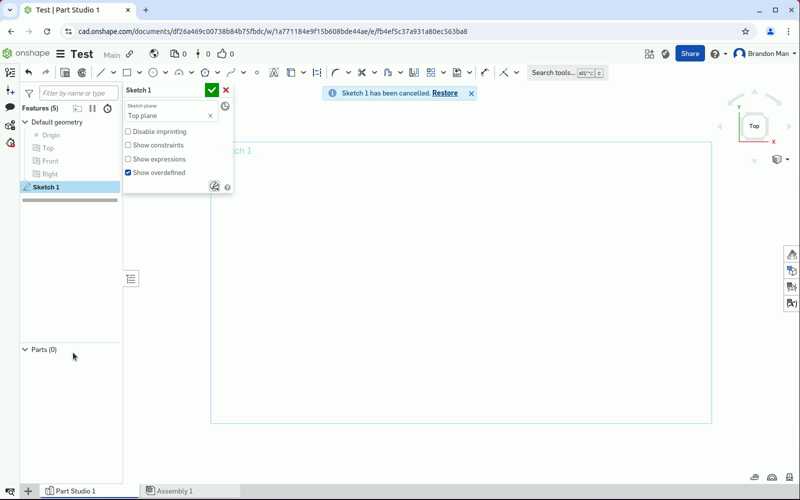
key(l)
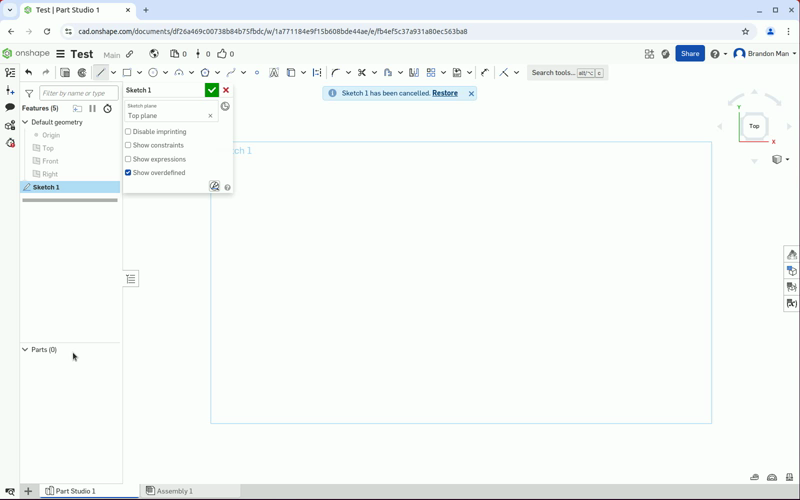
key_down(shift)
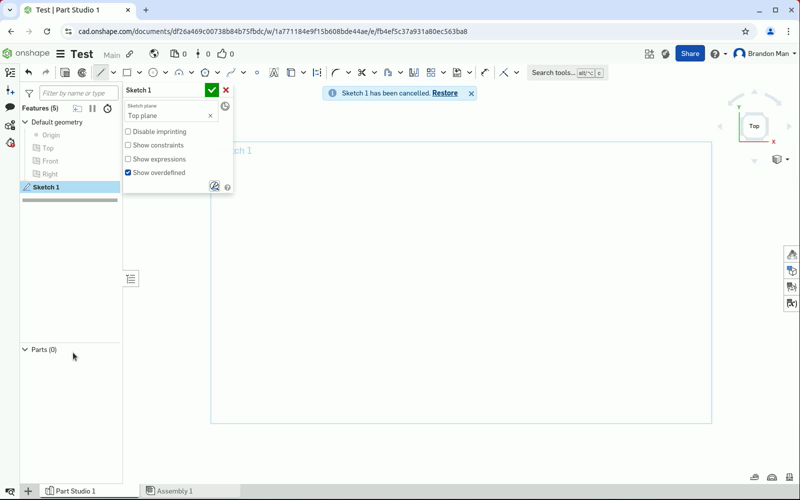
mouse_move(395, 395)
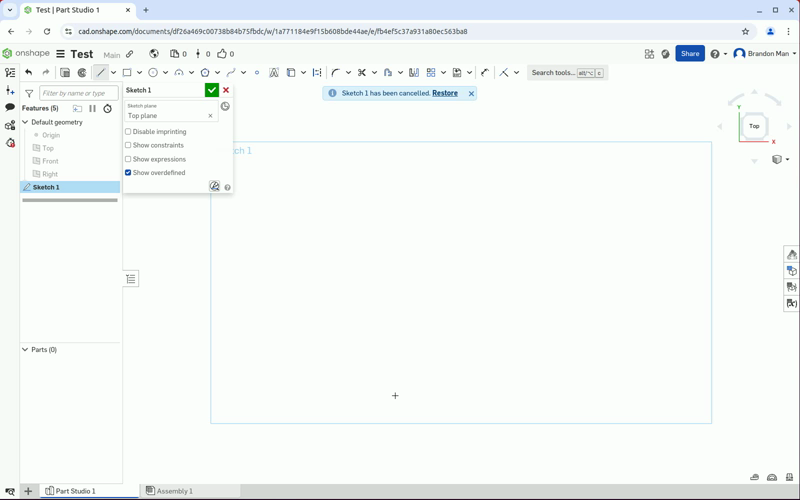
click(395, 395)
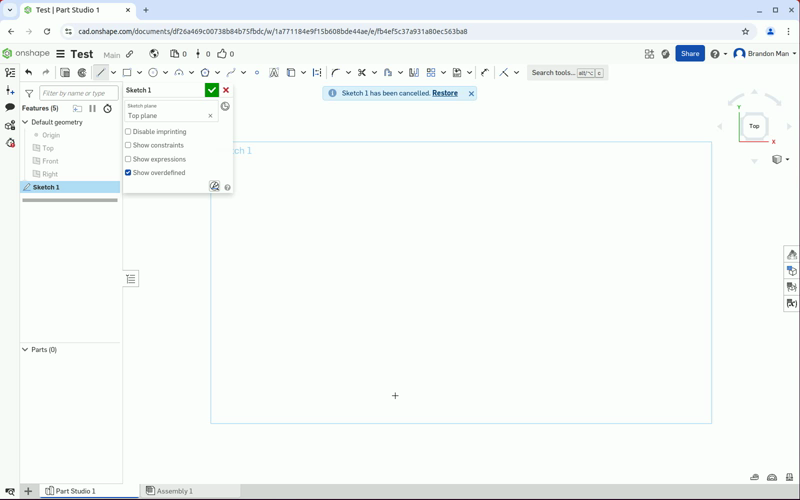
key_up(shift)
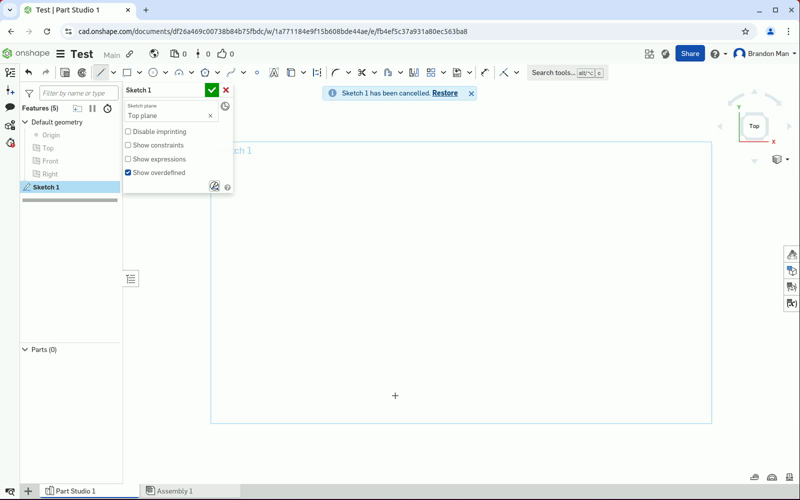
key_down(shift)
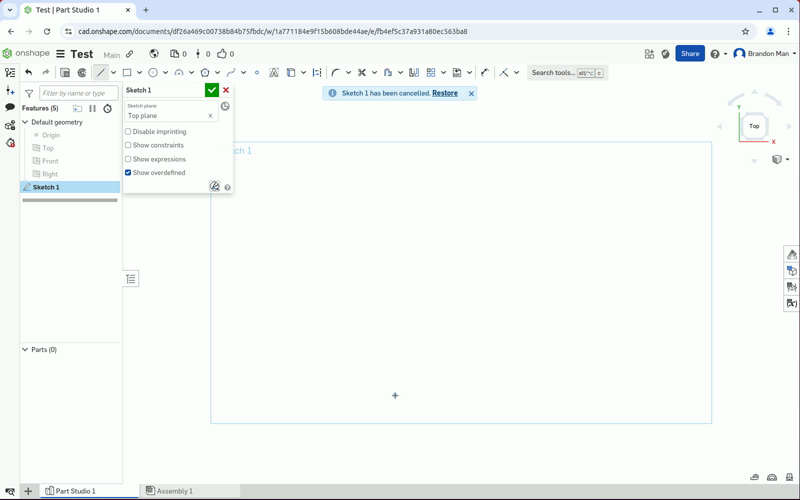
mouse_move(524, 395)
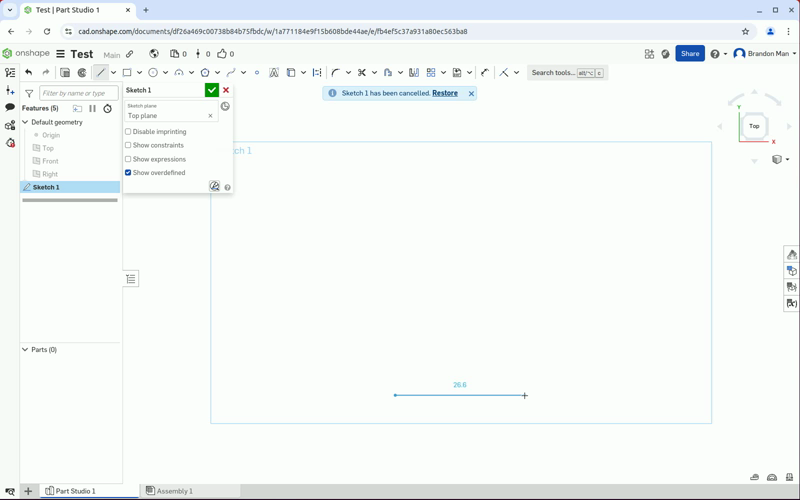
click(524, 395)
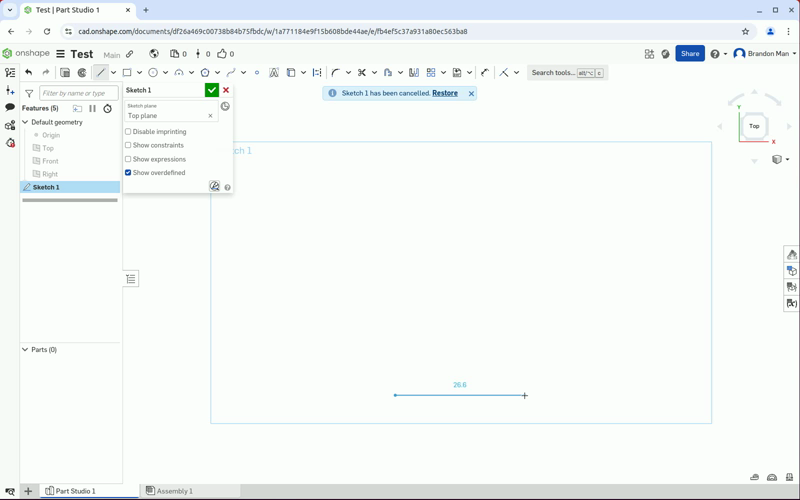
key_up(shift)
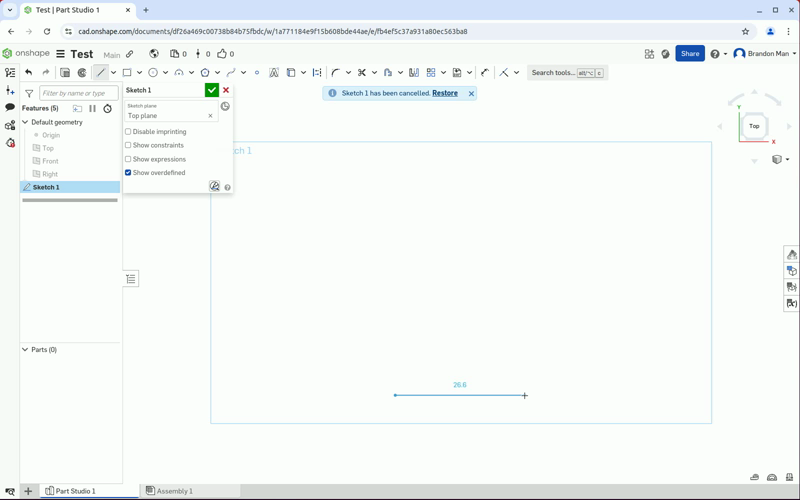
key_down(shift)
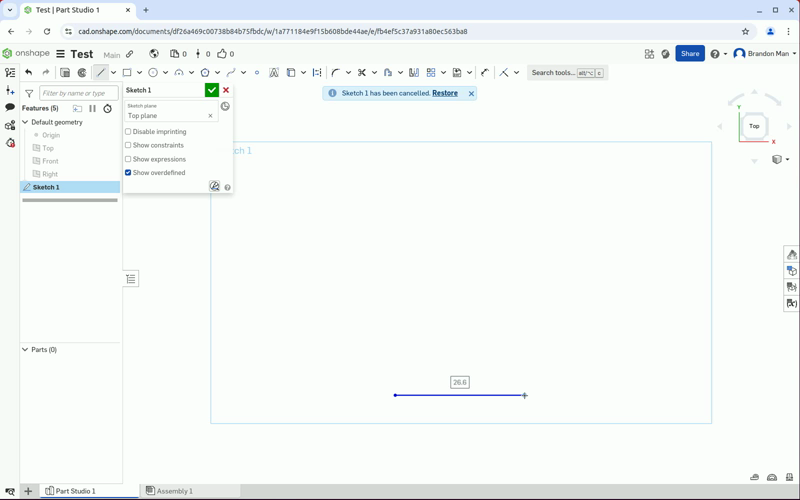
mouse_move(524, 171)
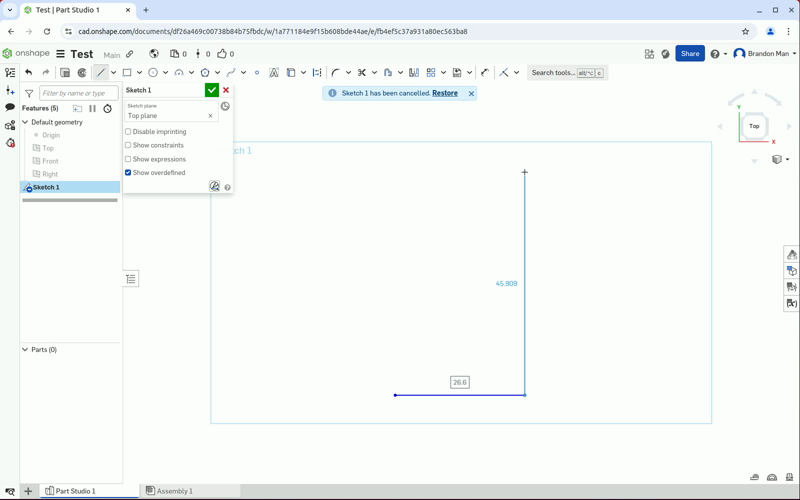
click(524, 171)
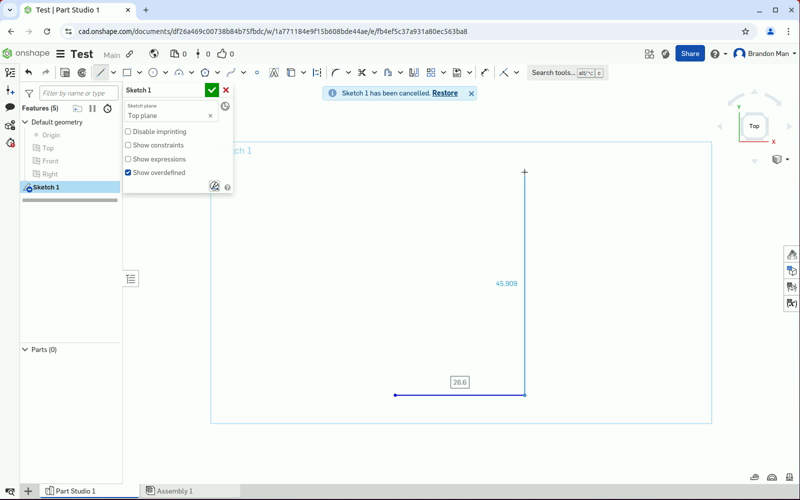
key_up(shift)
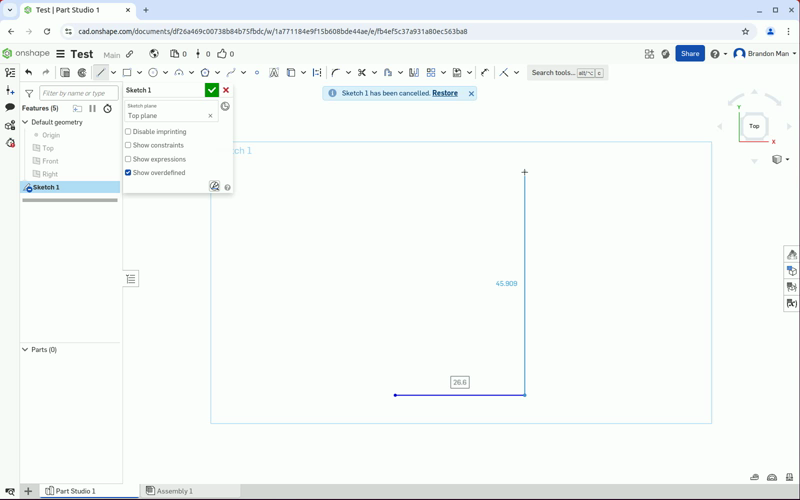
key_down(shift)
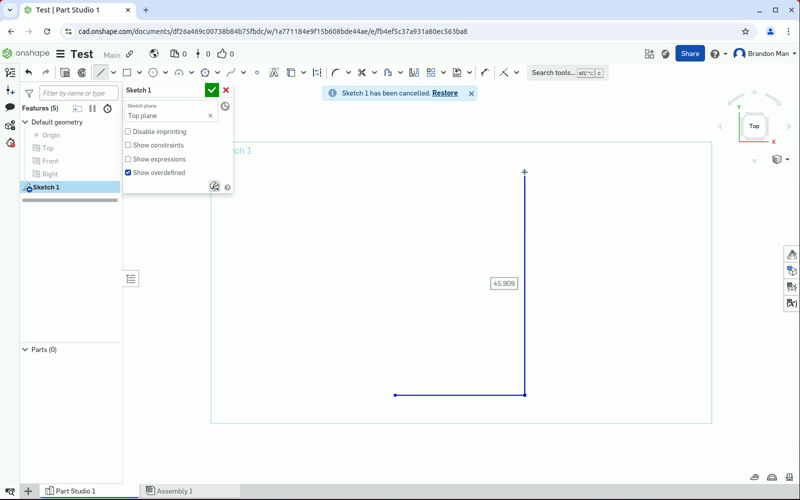
mouse_move(395, 171)
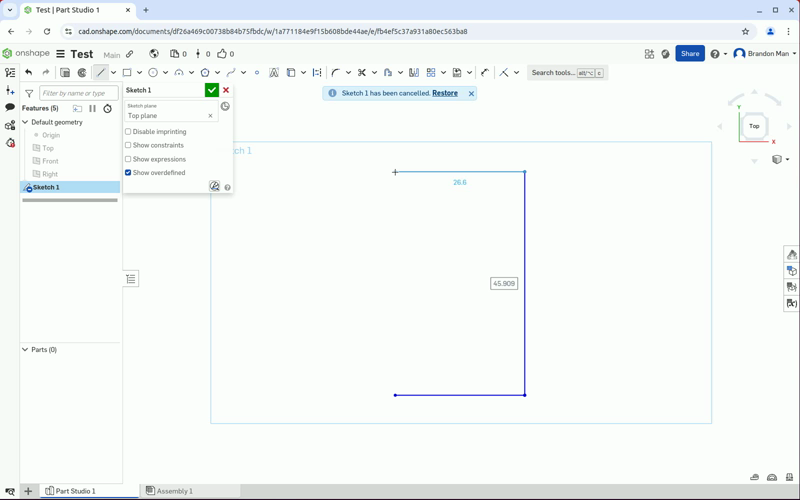
click(395, 171)
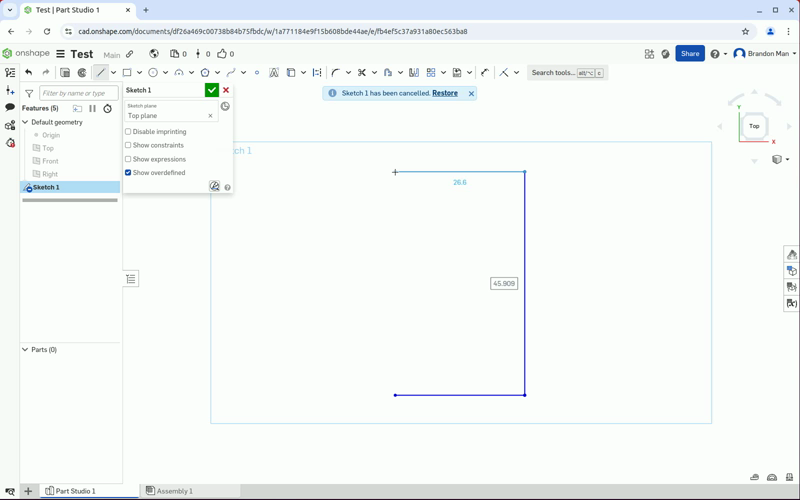
key_up(shift)
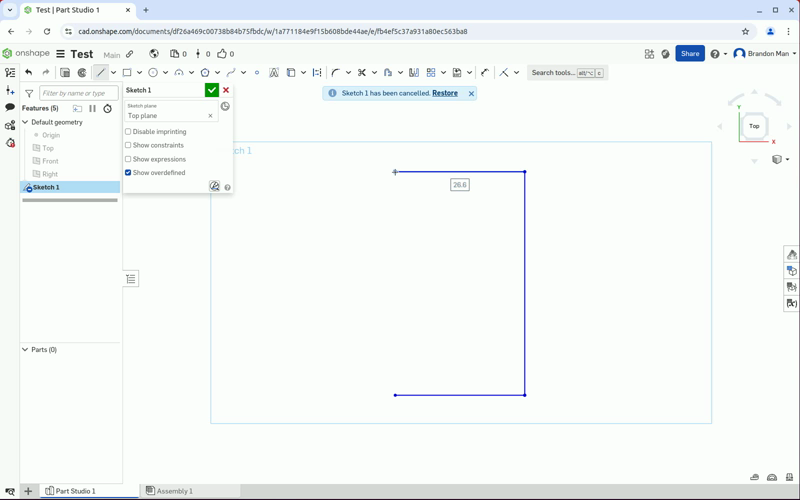
key_down(shift)
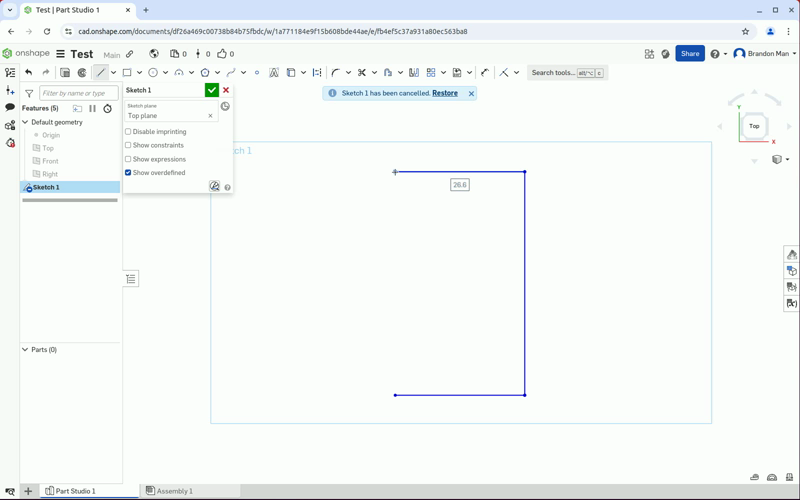
mouse_move(395, 395)
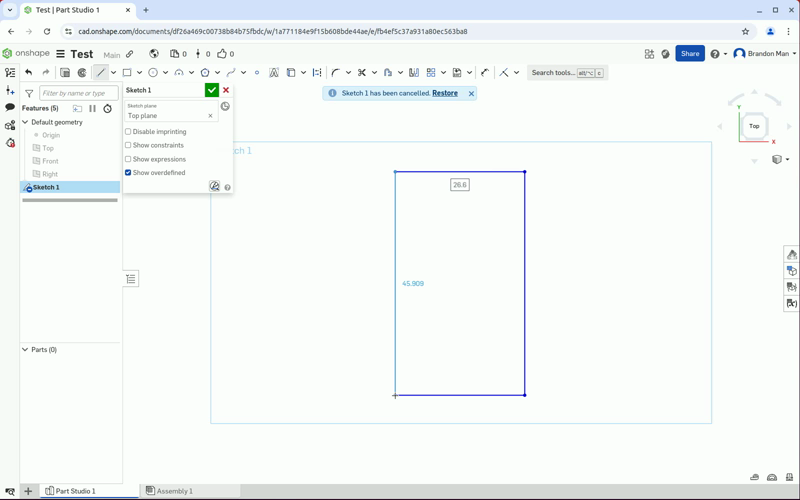
key_up(shift)
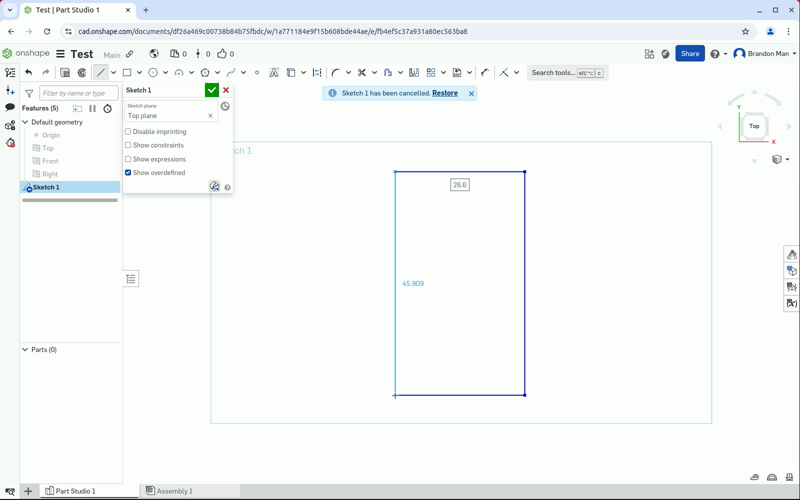
click(395, 395)
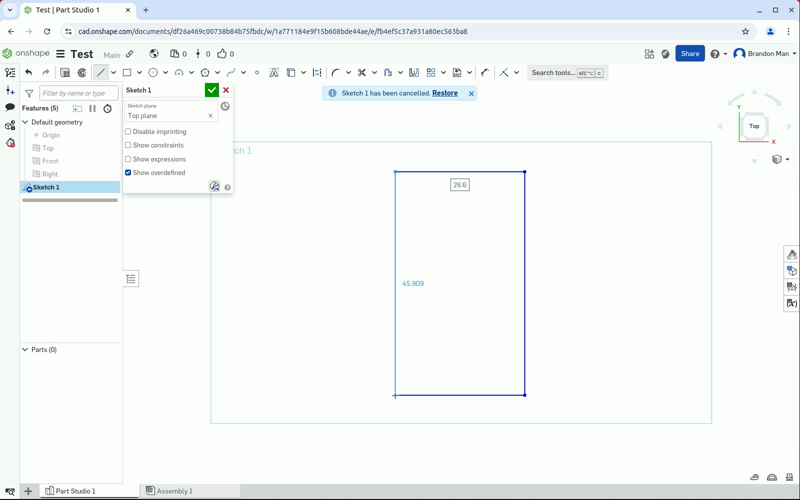
key(esc)
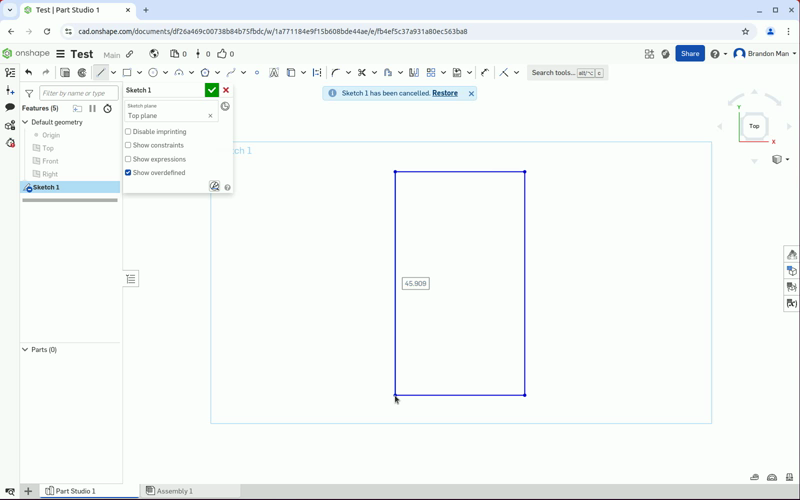
mouse_move(440, 325)
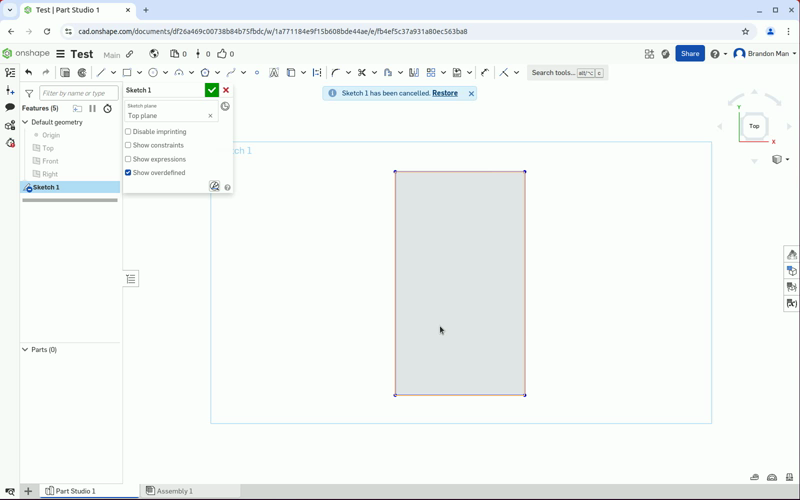
click(440, 325)
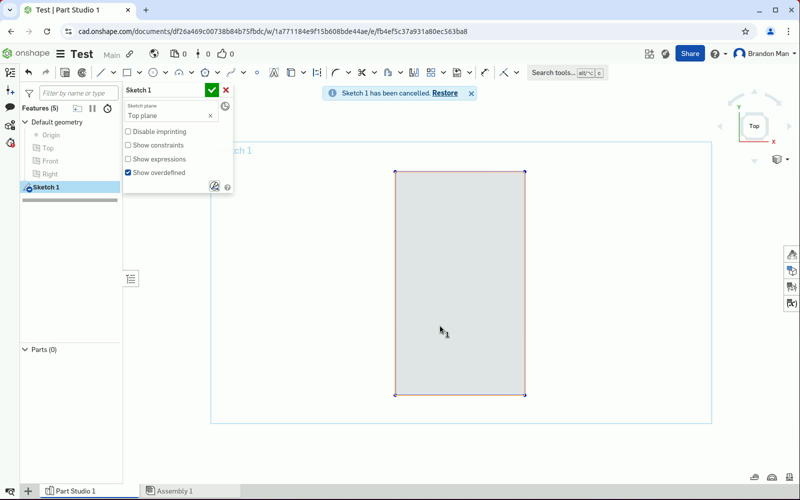
mouse_move(73, 352)
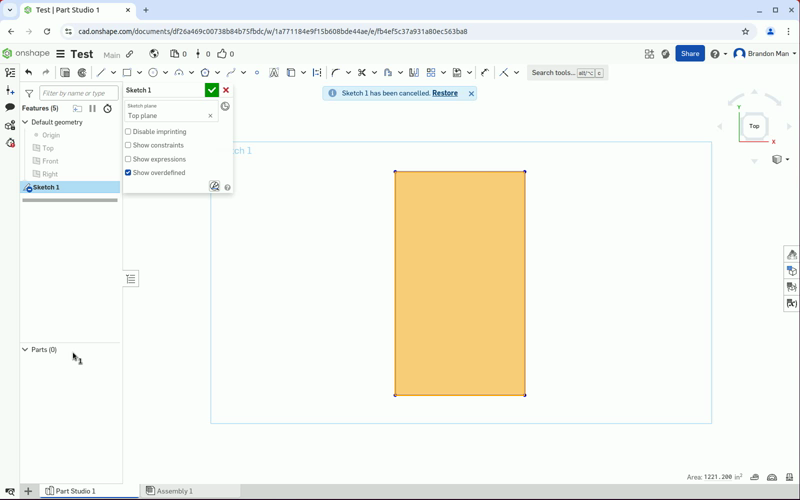
key(shift+y)
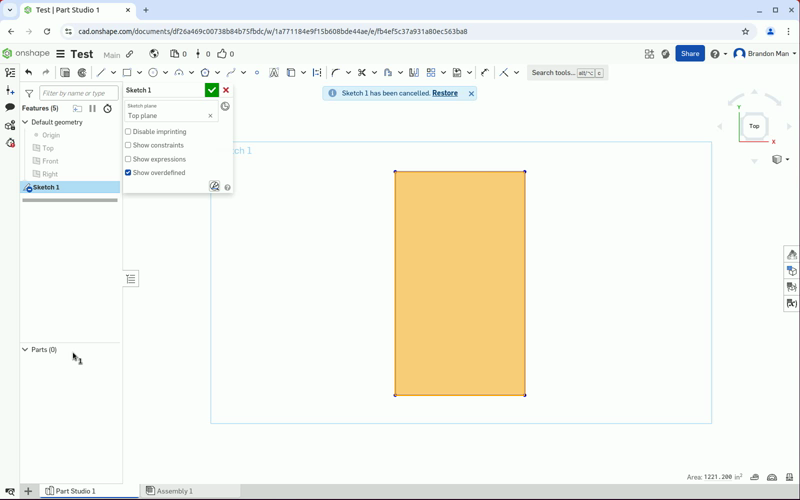
key(shift+e)
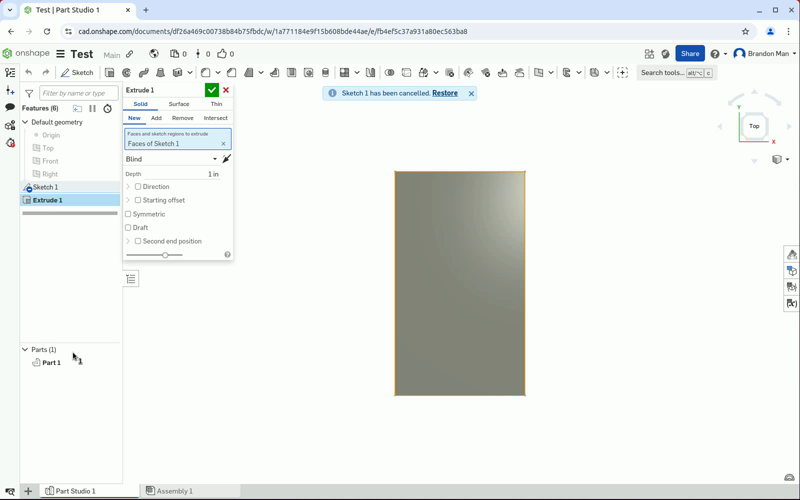
mouse_move(143, 106)
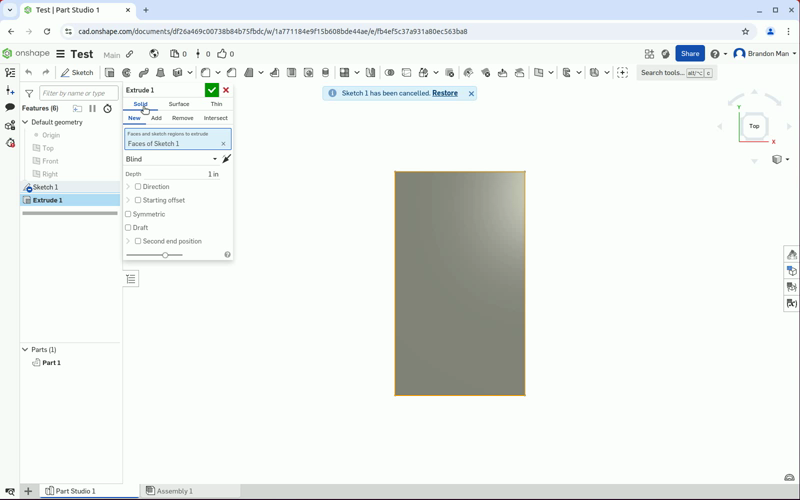
click(143, 106)
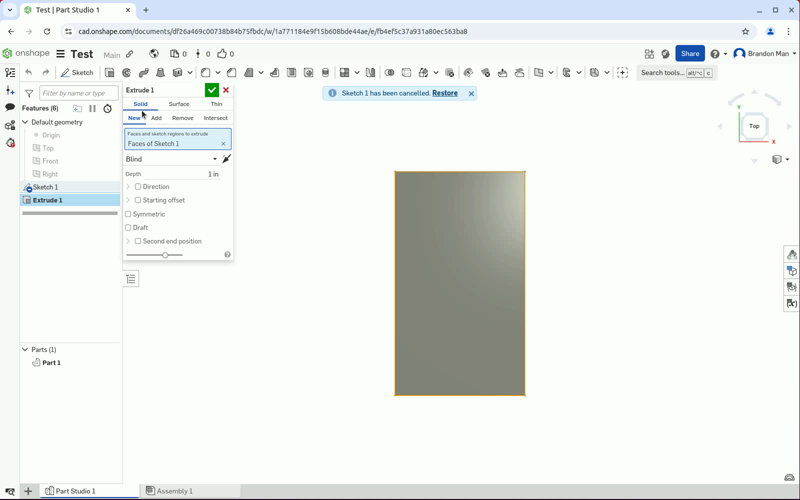
mouse_move(137, 120)
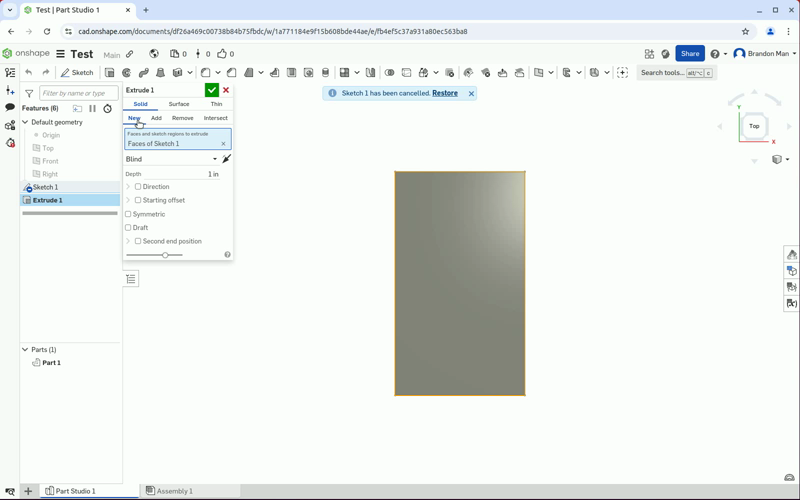
click(137, 120)
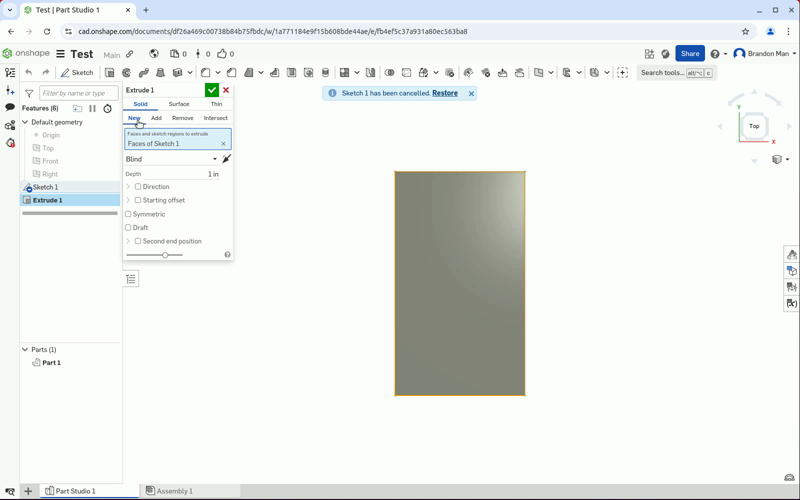
key(tab, 4)
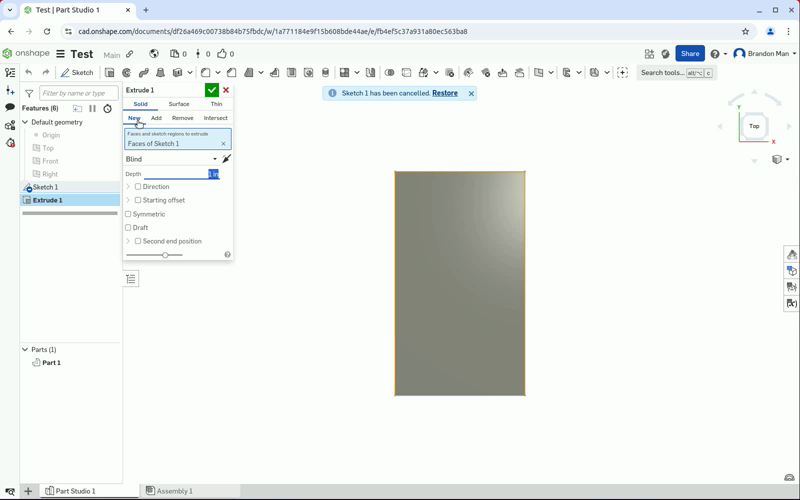
text(8.425)
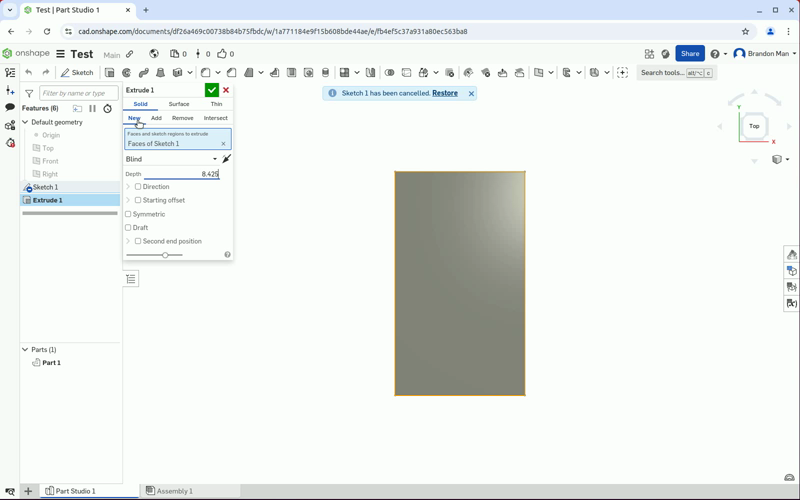
key(enter)
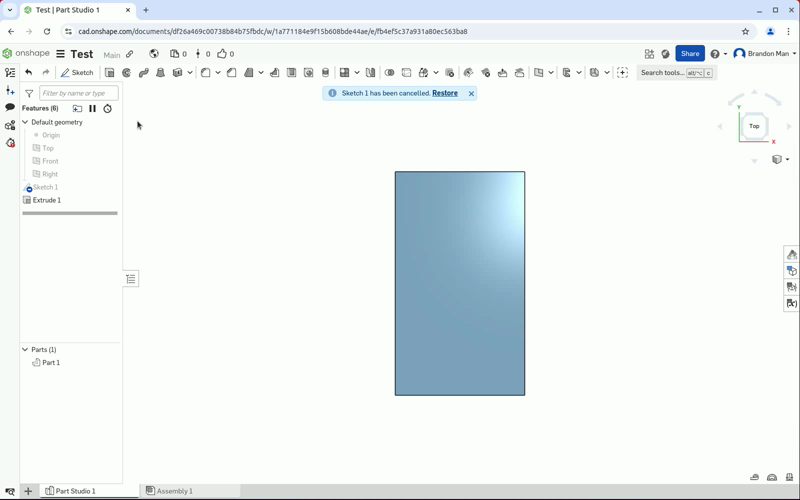
key(shift+h)
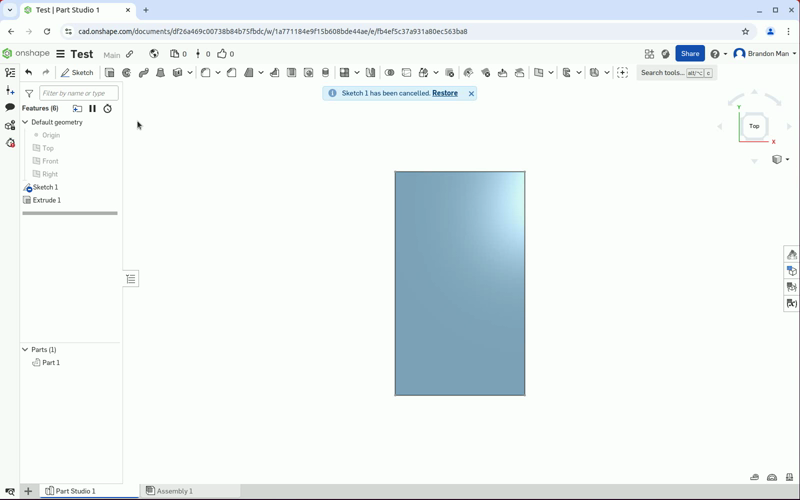
key(shift+h)
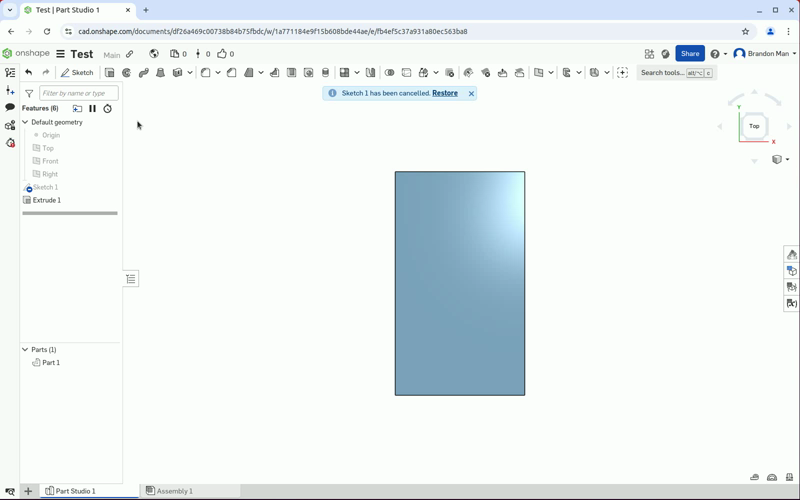
mouse_move(73, 189)
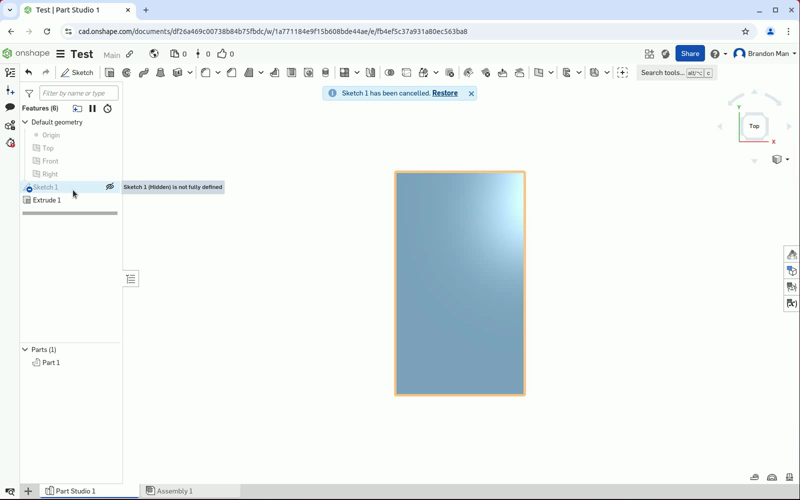
click(73, 189)
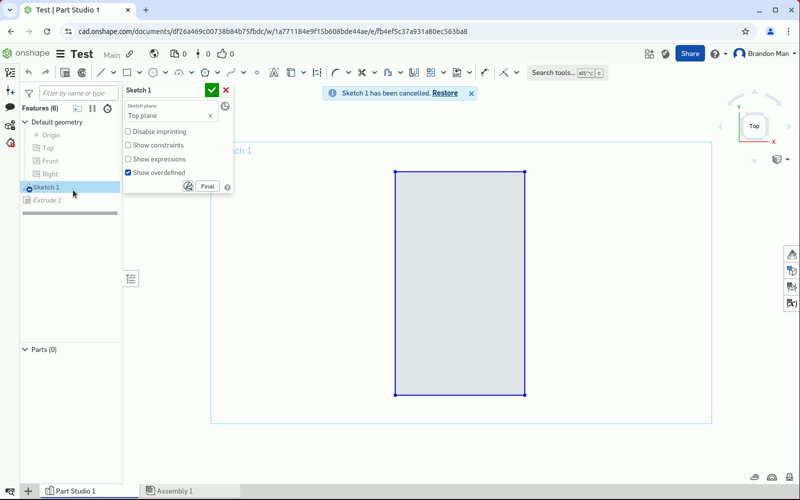
mouse_move(229, 92)
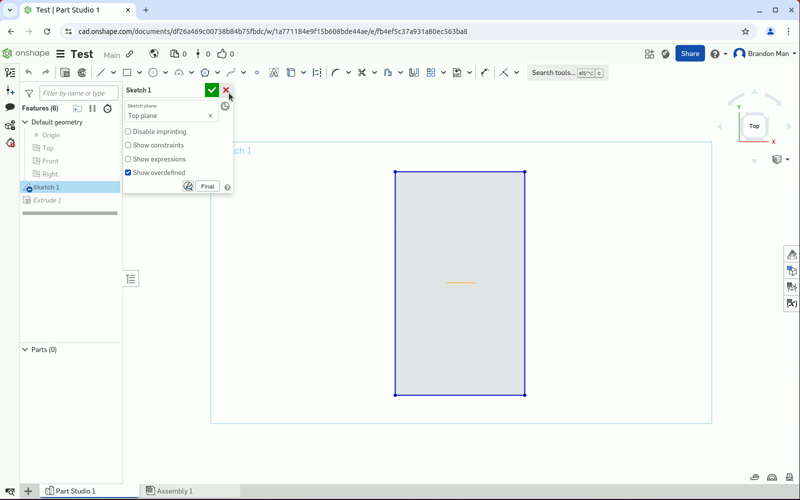
click(229, 92)
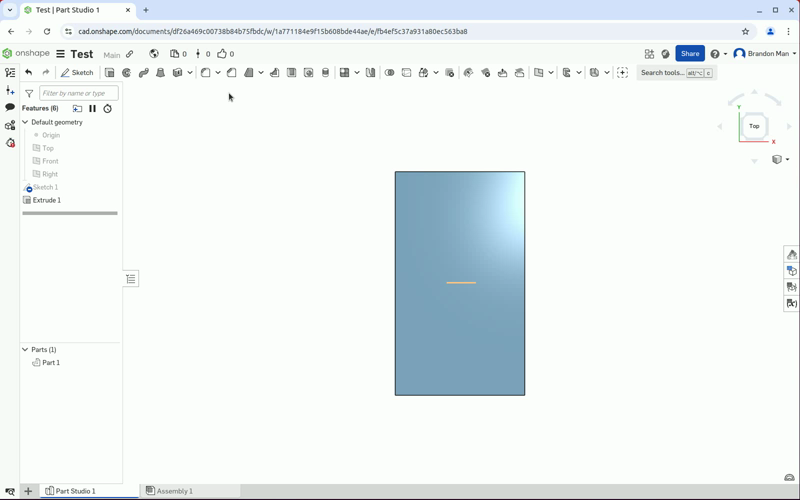
mouse_move(541, 75)
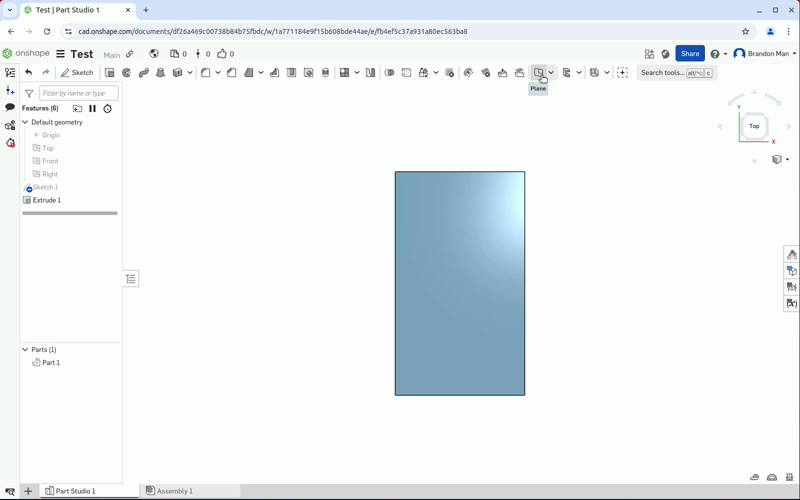
click(541, 75)
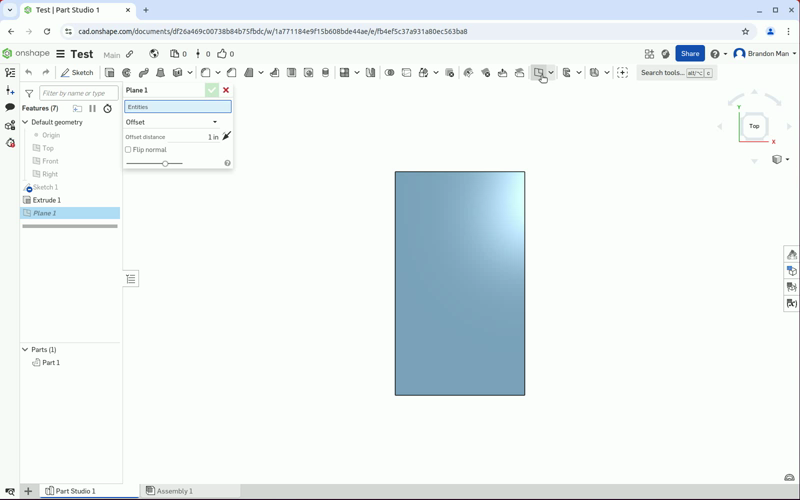
mouse_move(73, 150)
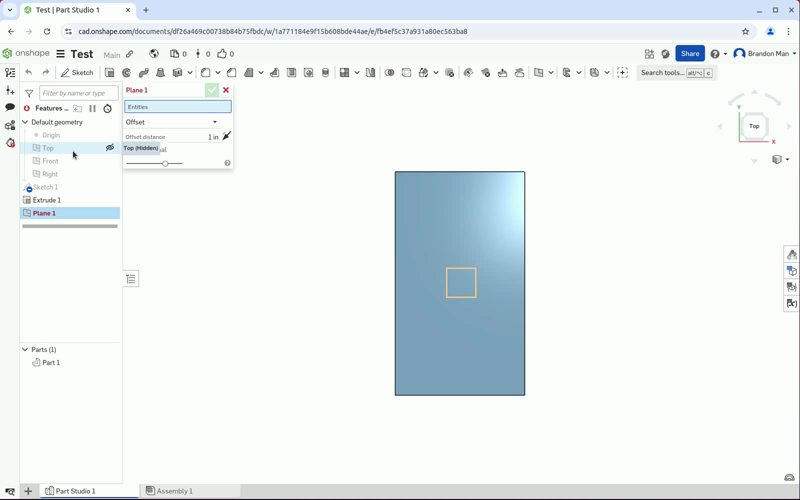
click(73, 150)
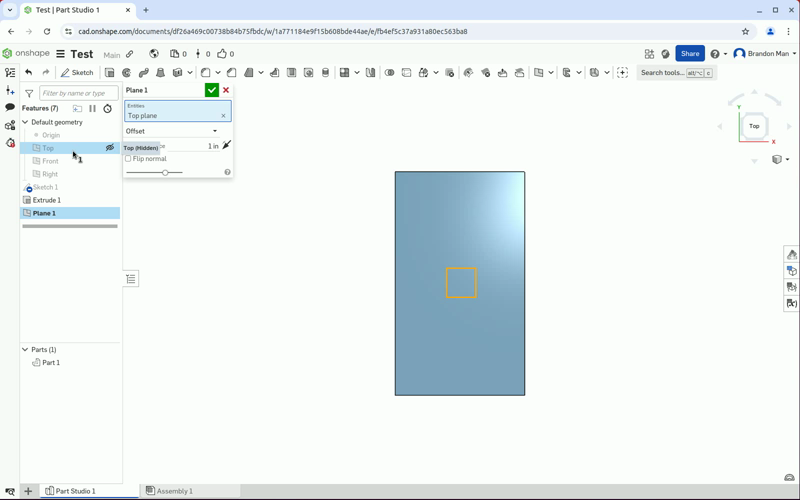
key(tab, 2)
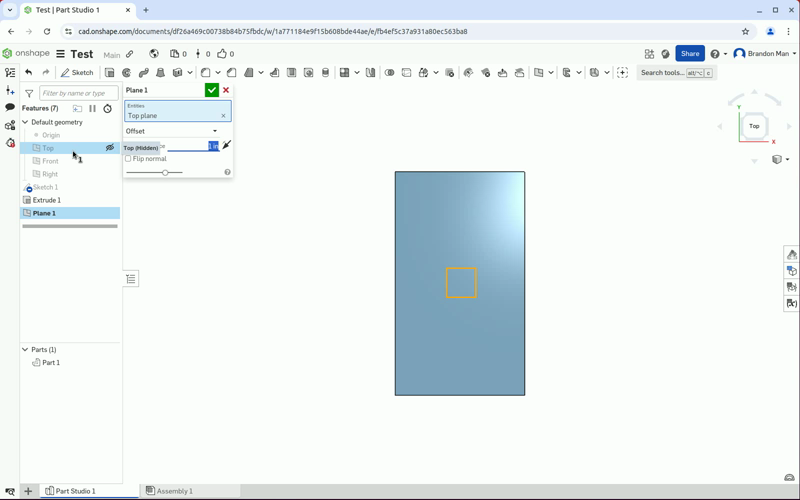
text(8.411)
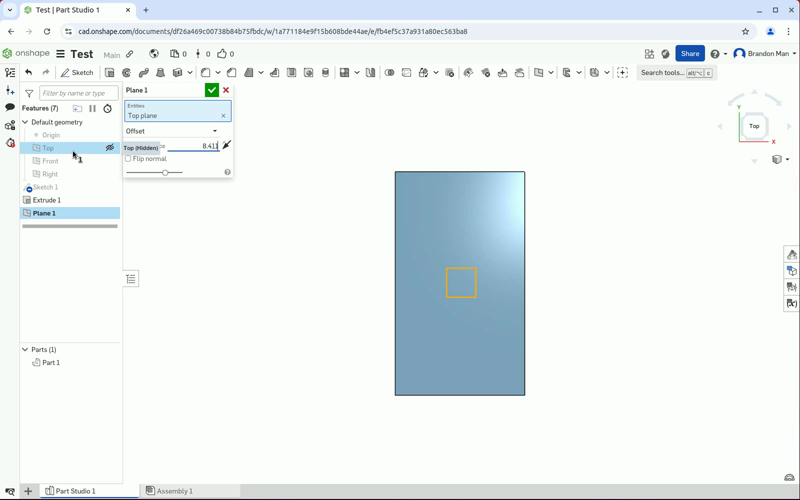
key(enter, 2)
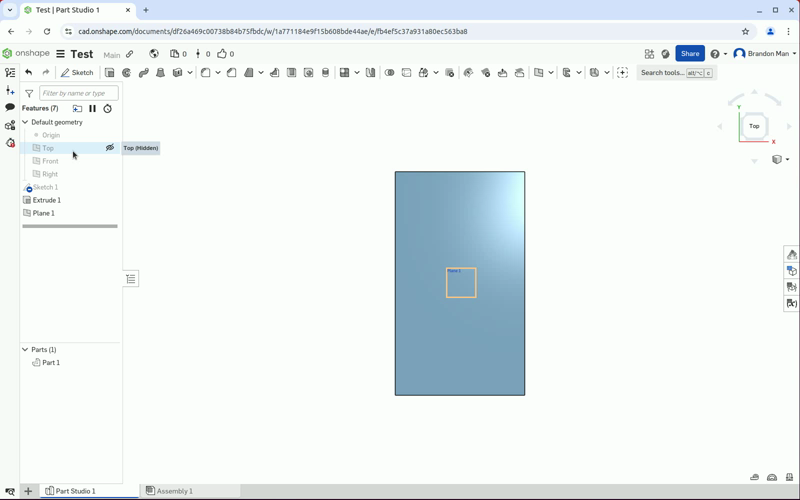
key(shift+s)
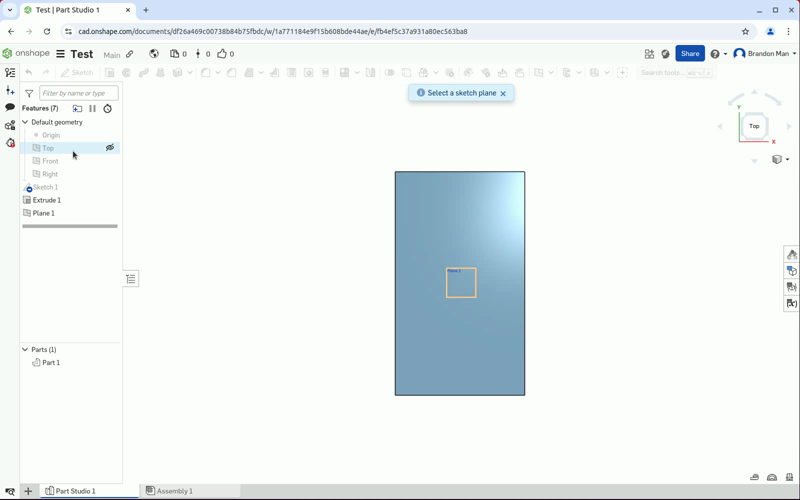
mouse_move(73, 215)
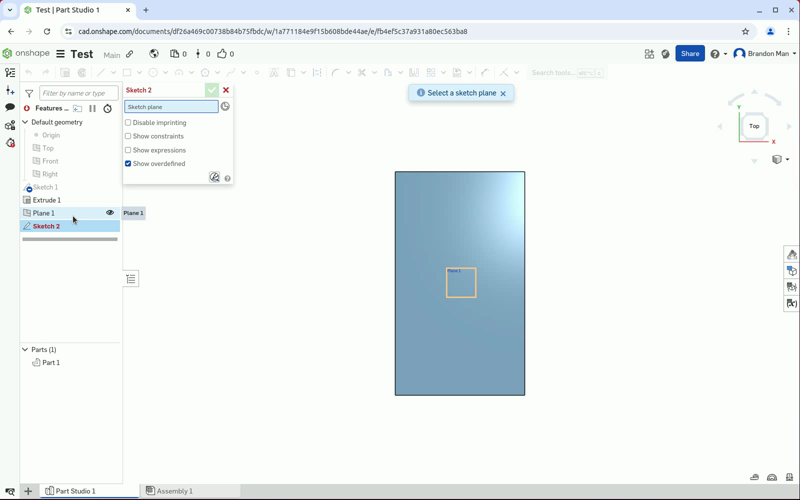
click(73, 215)
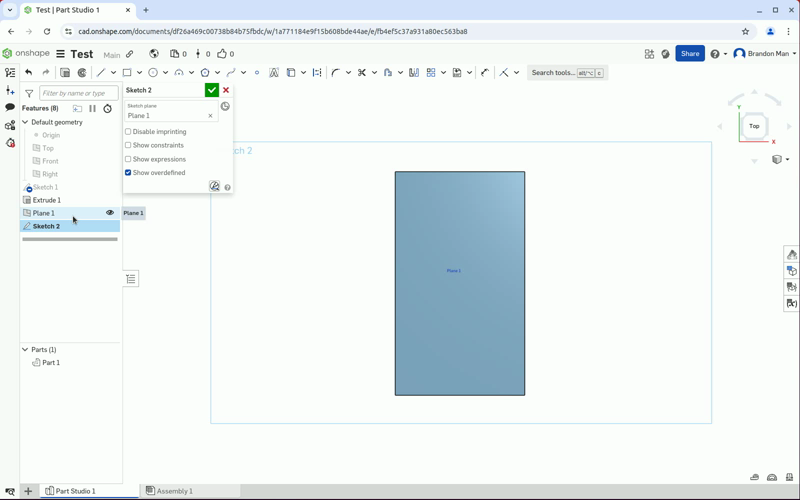
mouse_move(73, 352)
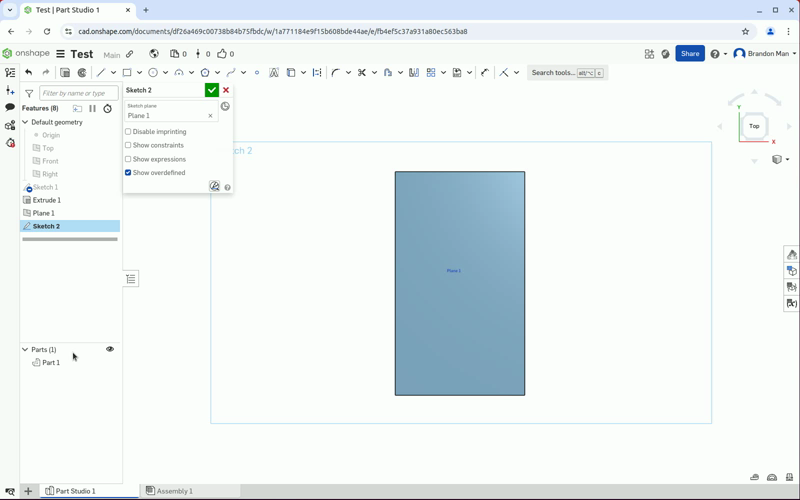
key(y)
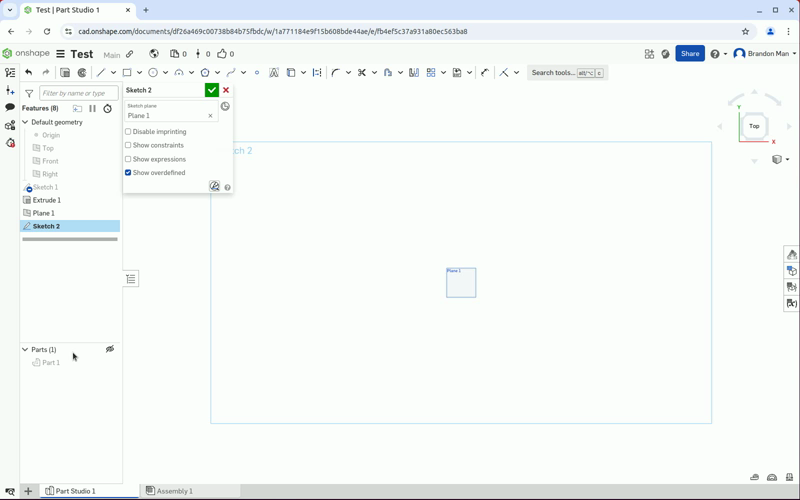
key(l)
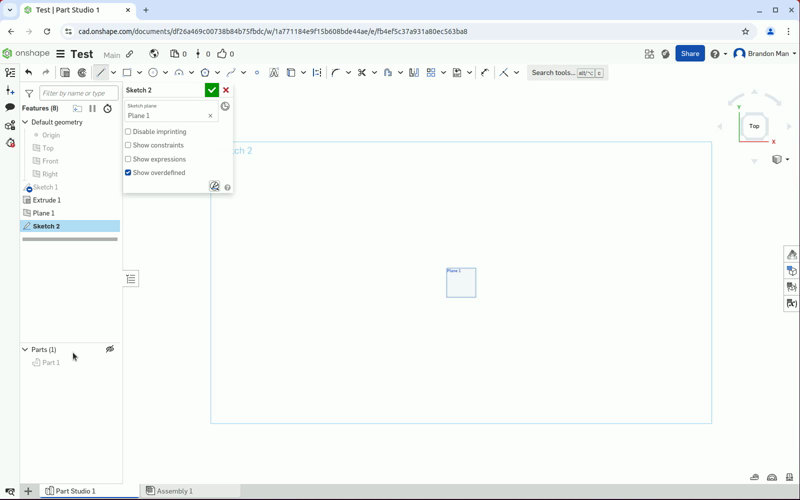
key_down(shift)
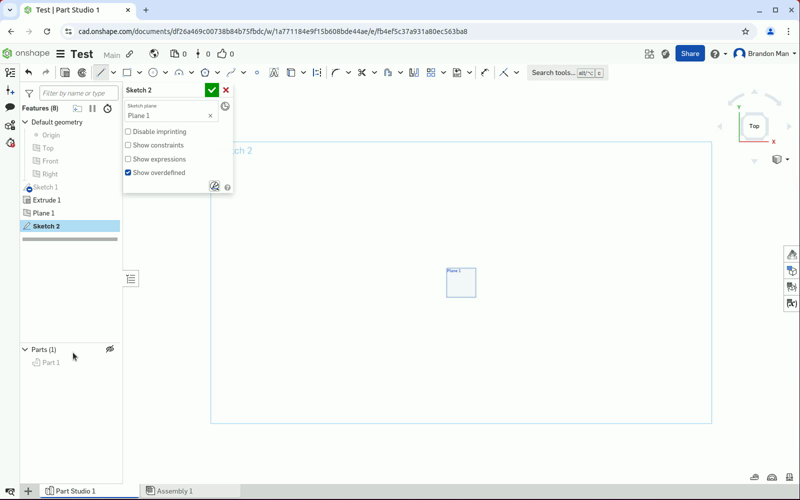
mouse_move(411, 379)
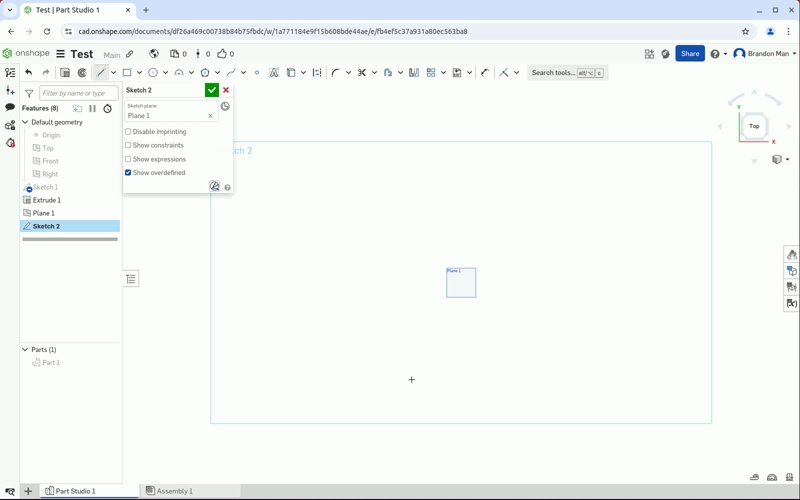
click(411, 379)
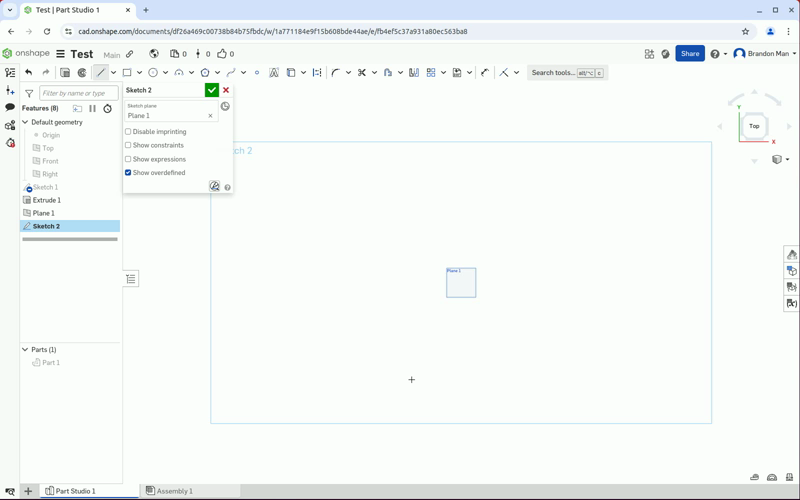
key_up(shift)
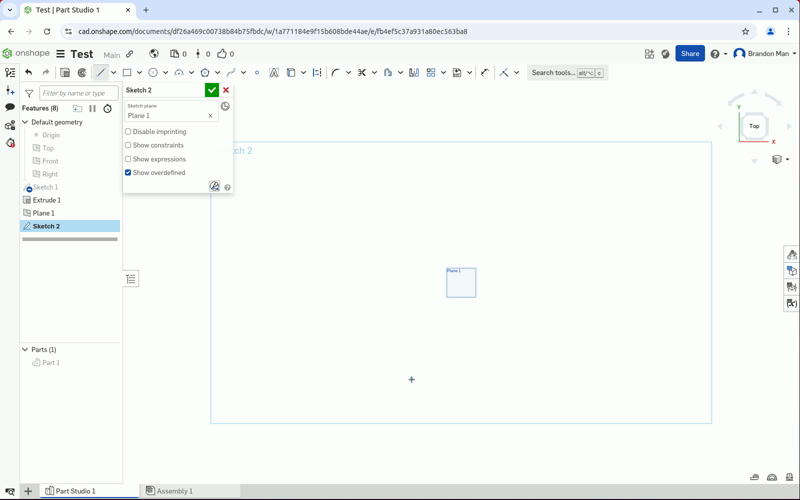
key_down(shift)
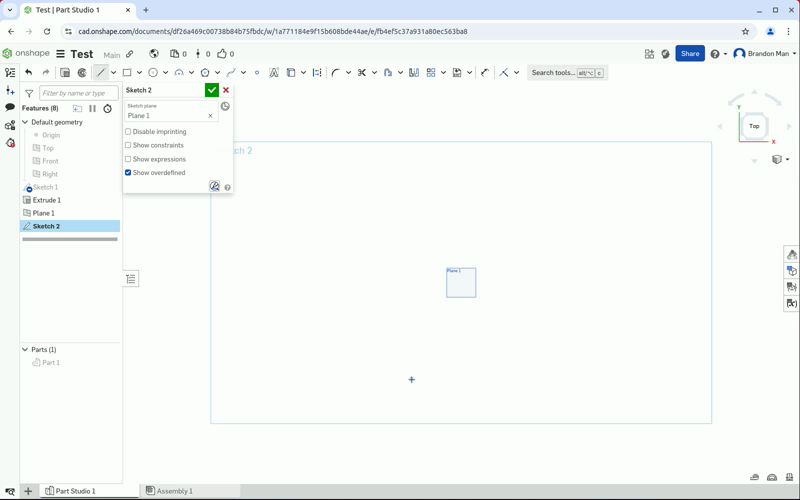
mouse_move(510, 379)
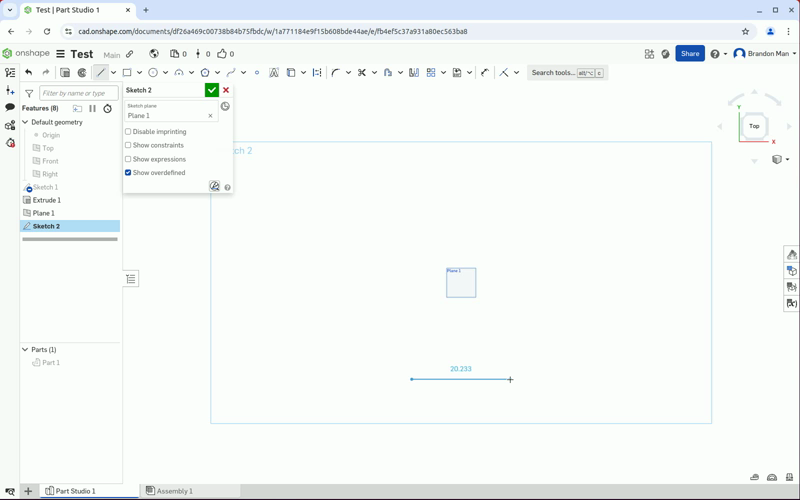
click(510, 379)
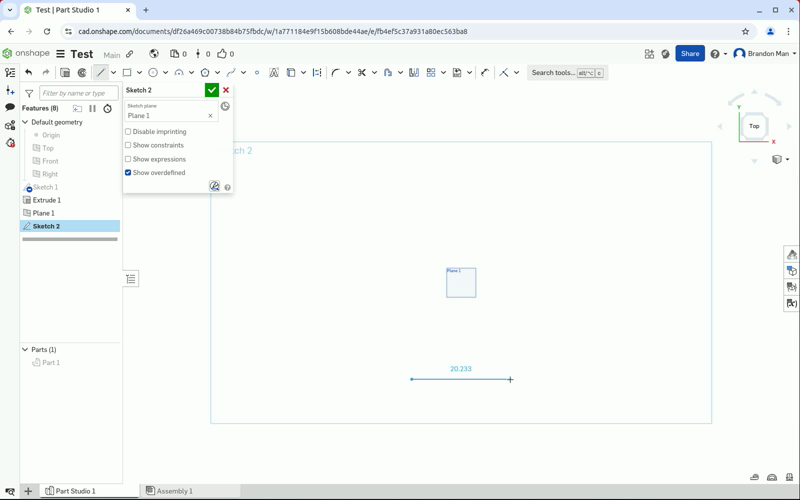
key_up(shift)
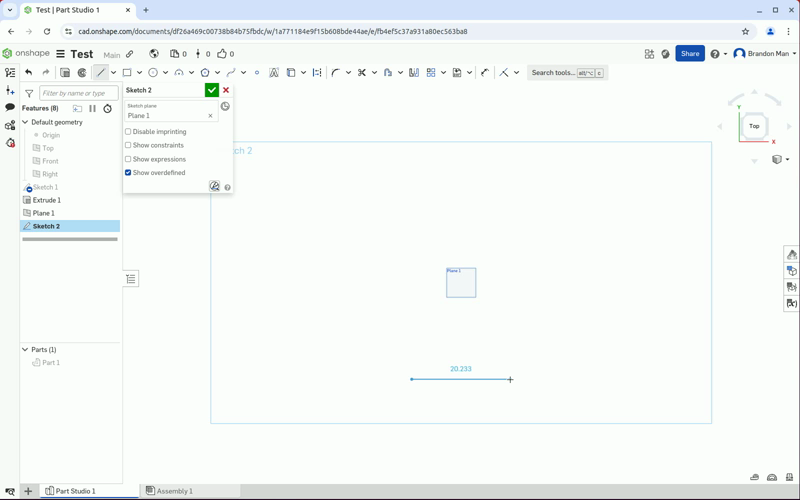
key_down(shift)
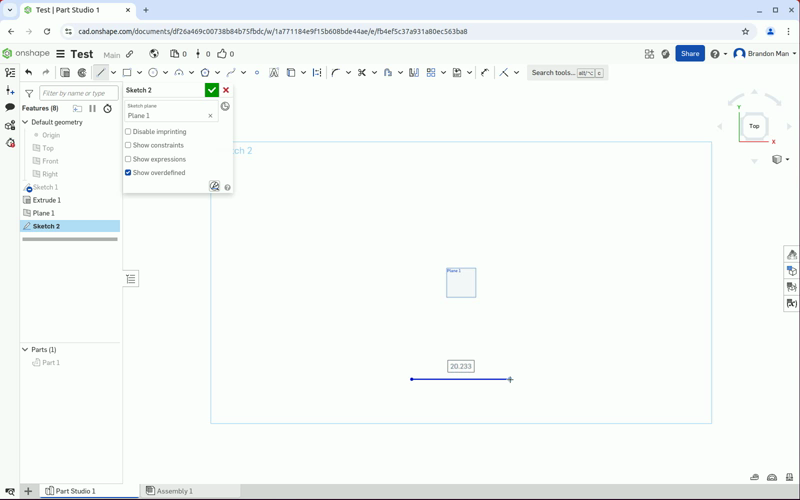
mouse_move(510, 187)
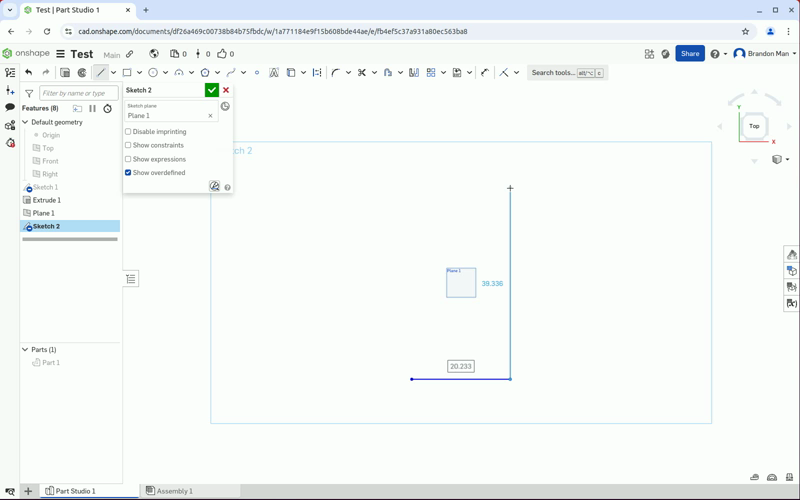
click(510, 187)
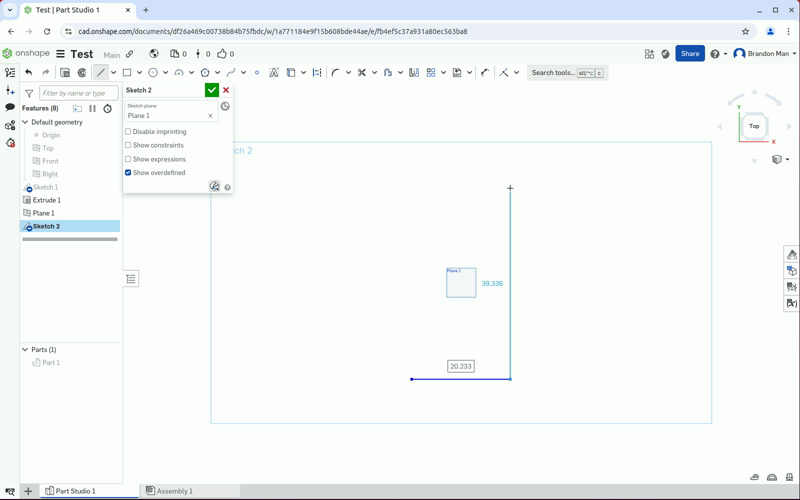
key_up(shift)
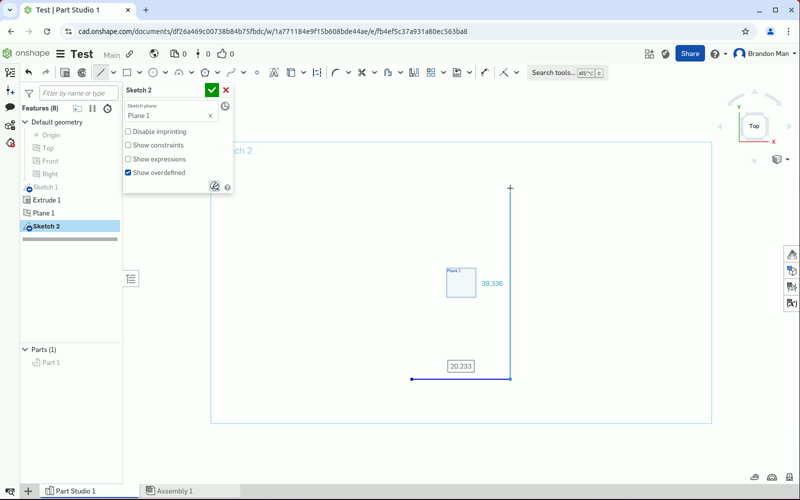
key_down(shift)
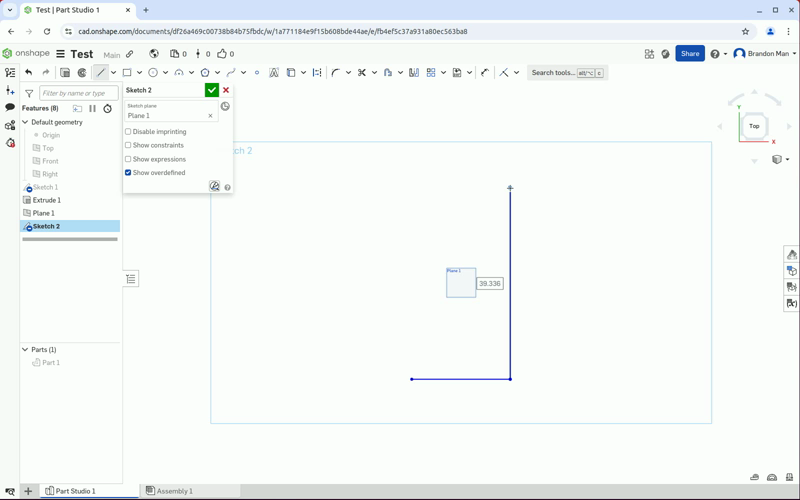
mouse_move(411, 187)
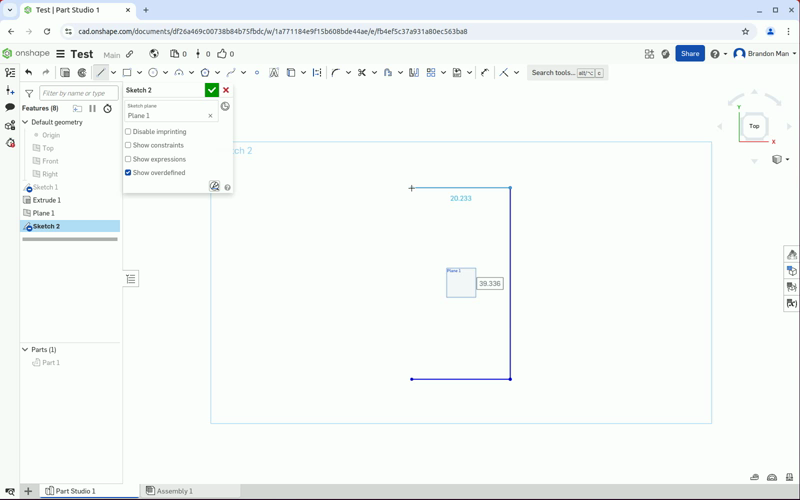
click(411, 187)
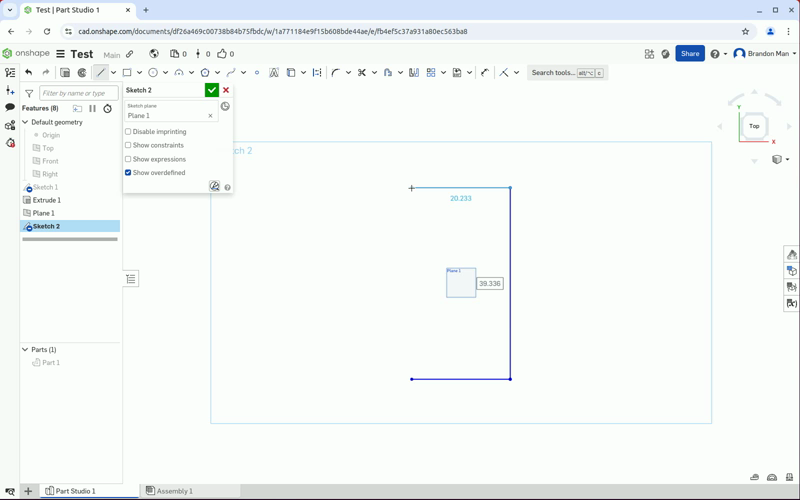
key_up(shift)
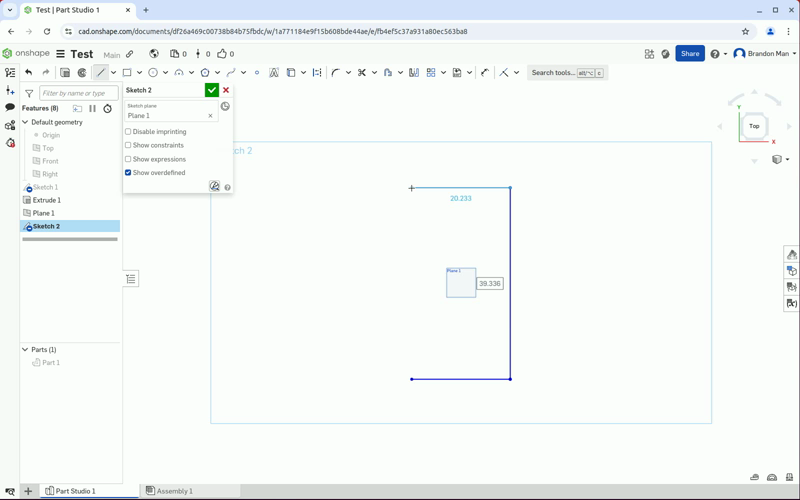
key_down(shift)
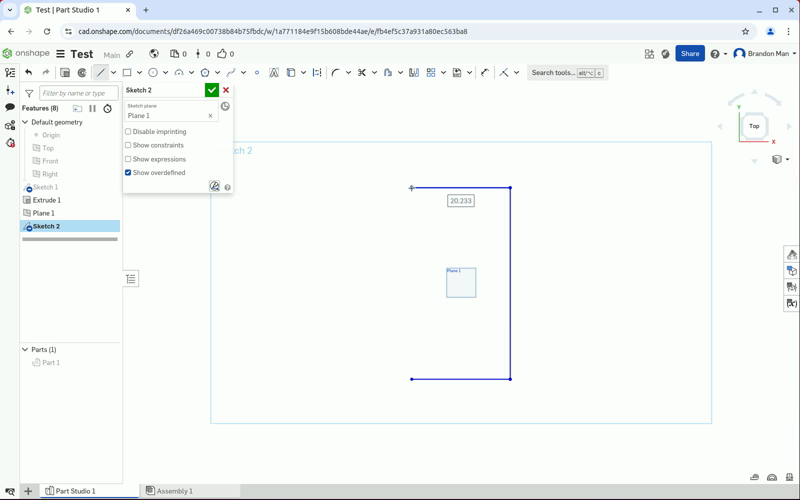
mouse_move(411, 379)
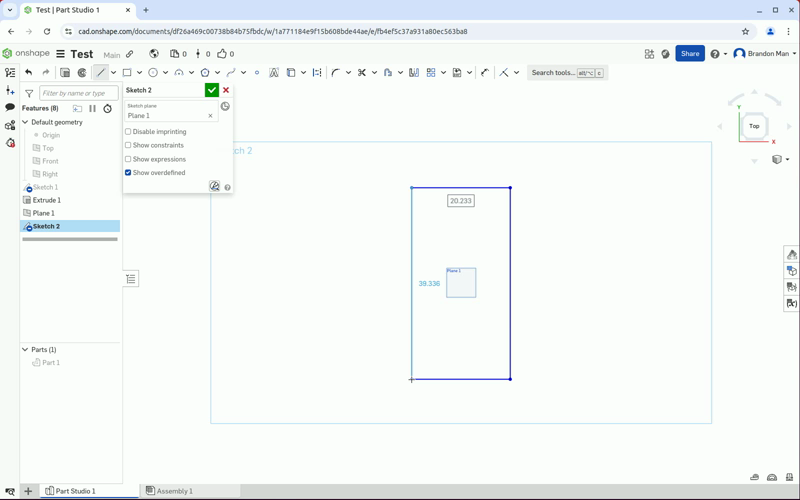
key_up(shift)
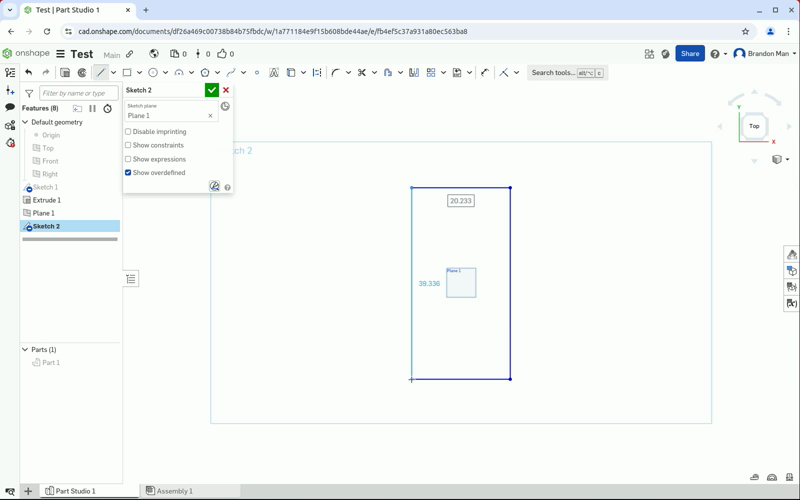
click(411, 379)
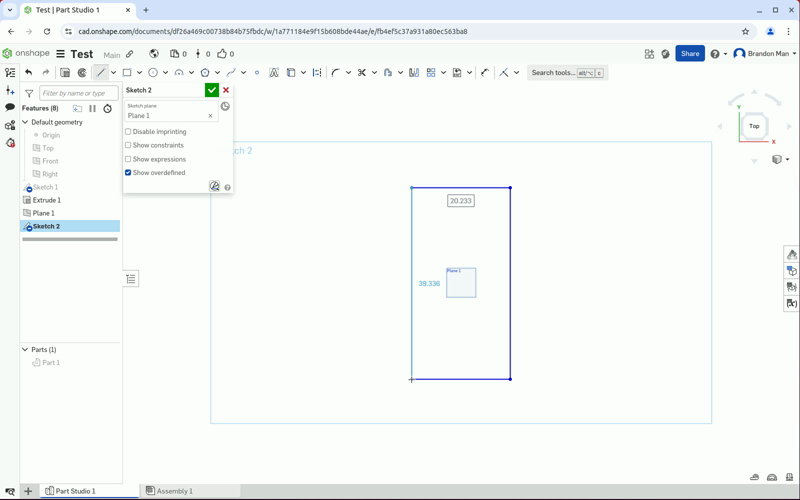
key(esc)
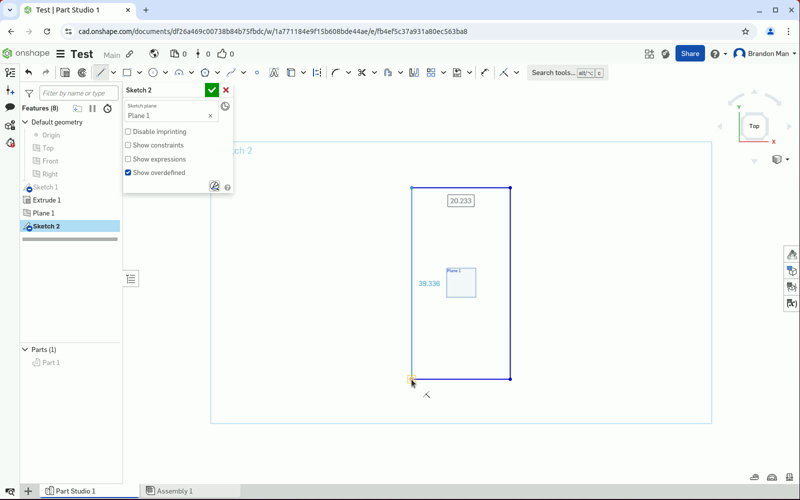
mouse_move(426, 226)
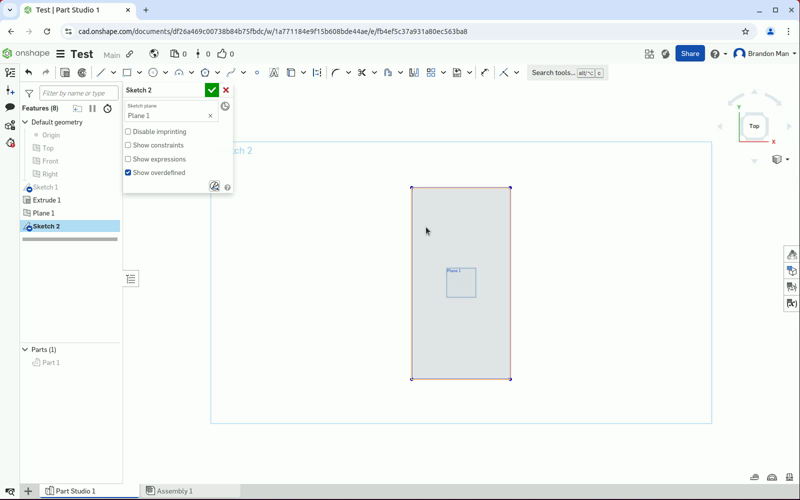
click(426, 226)
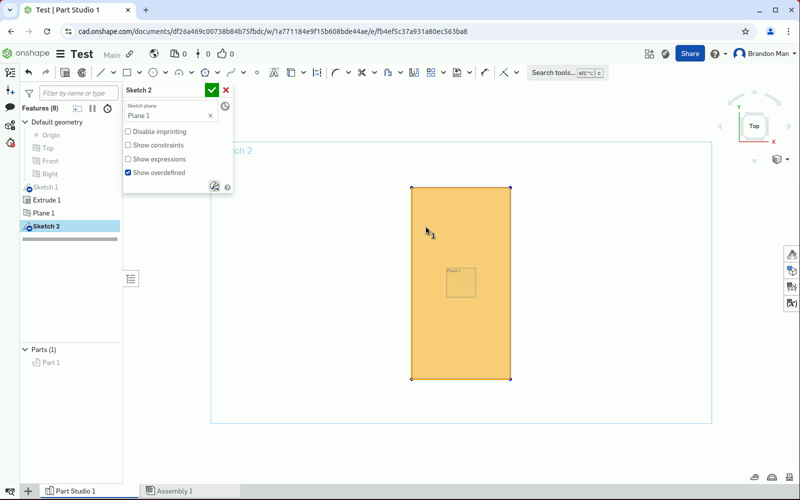
mouse_move(73, 352)
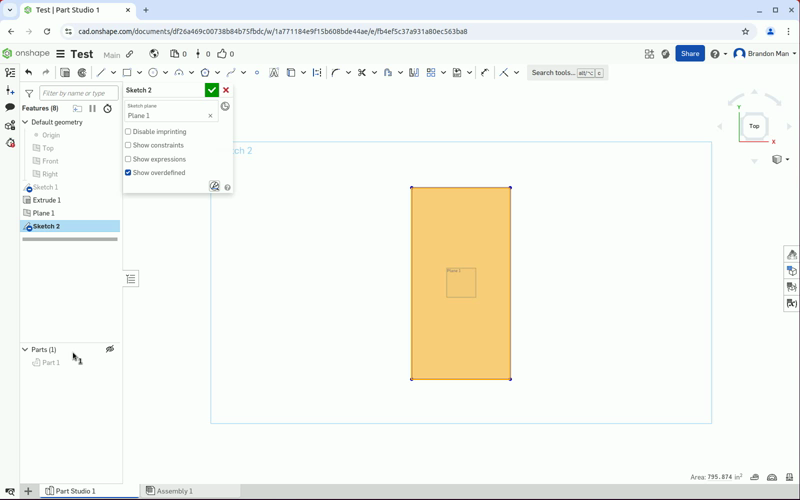
key(shift+y)
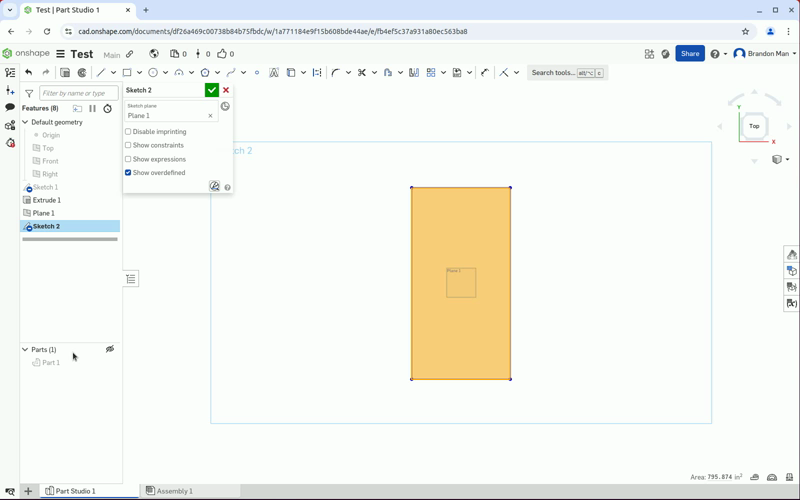
key(shift+e)
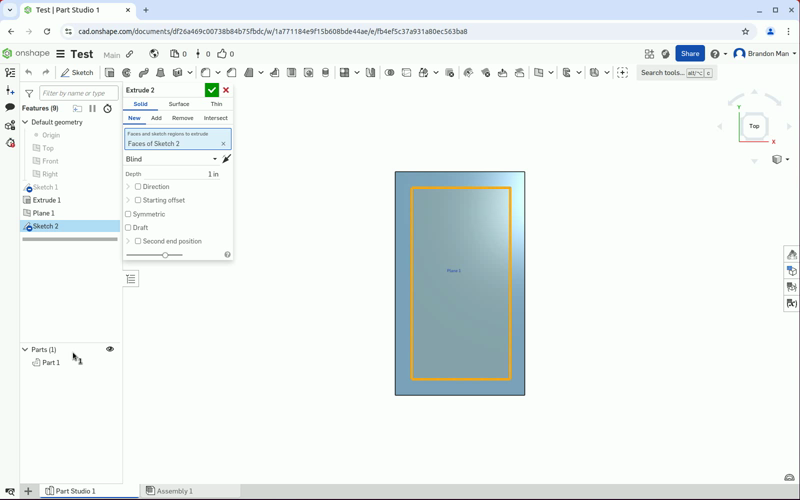
mouse_move(143, 106)
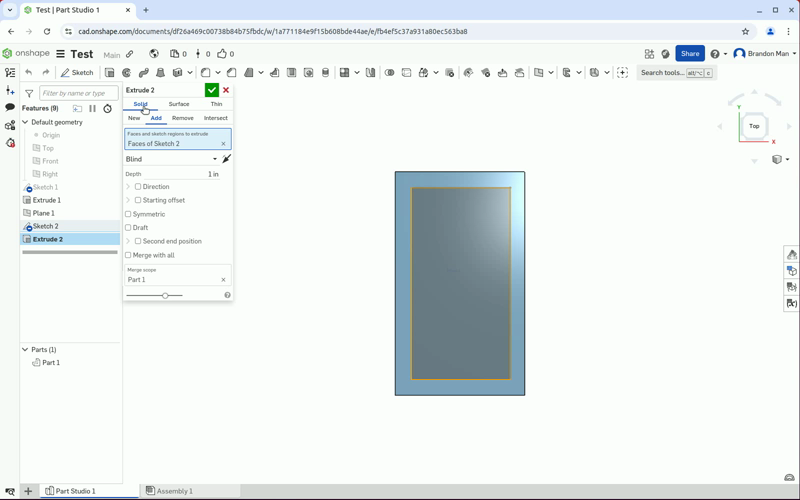
click(143, 106)
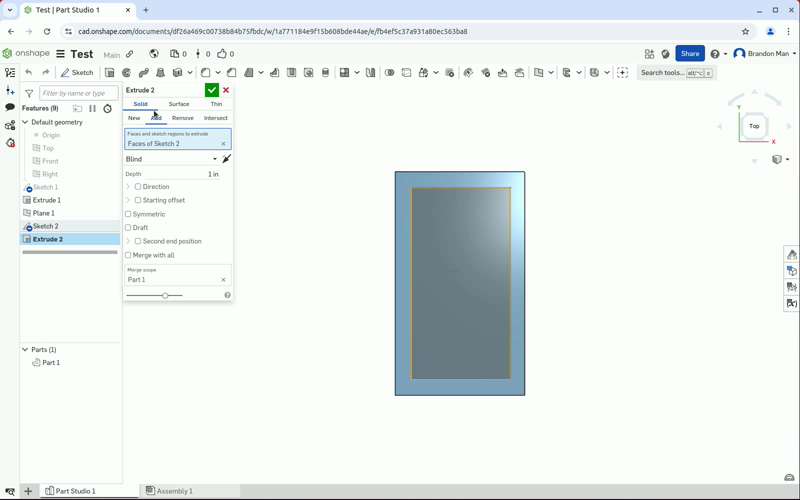
mouse_move(186, 120)
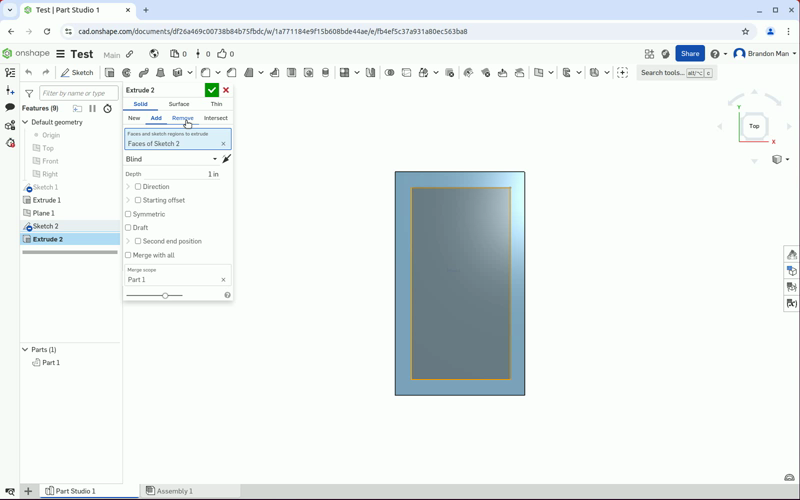
click(186, 120)
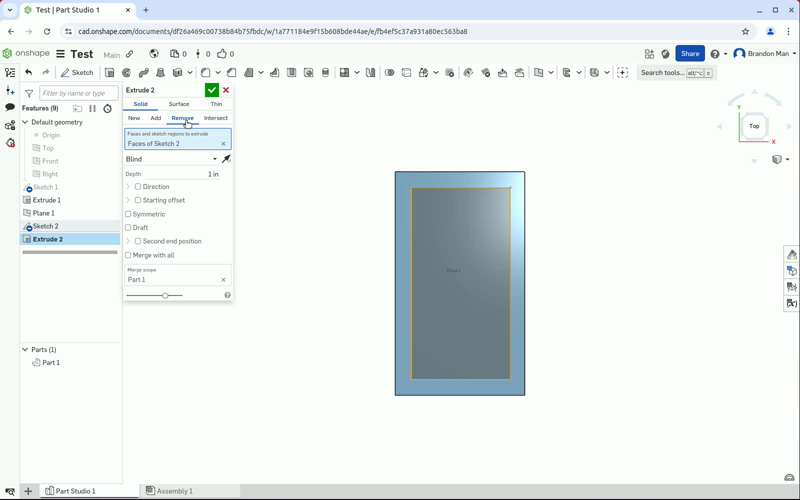
key(tab, 4)
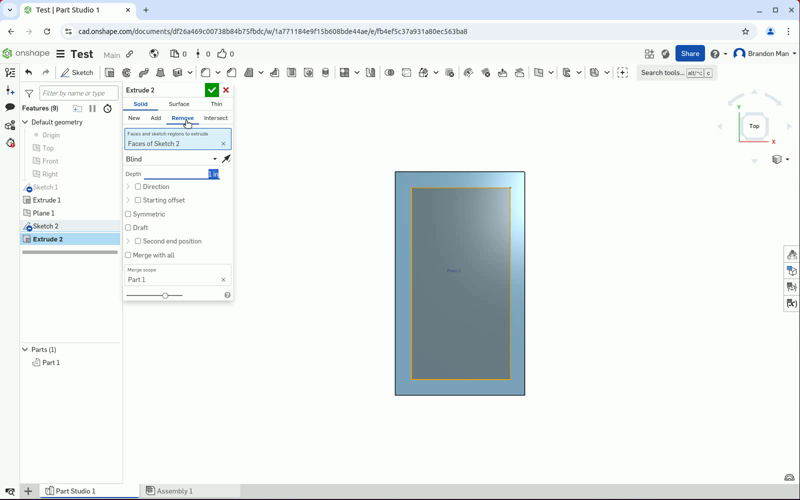
text(4.333)
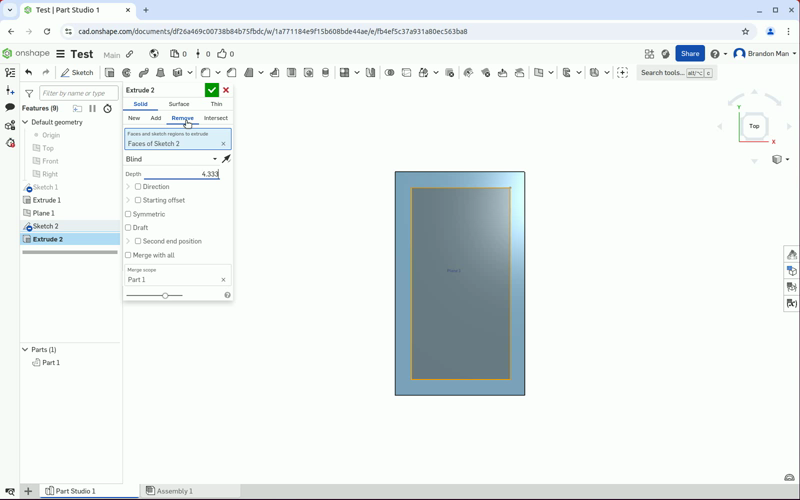
key(tab, 6)
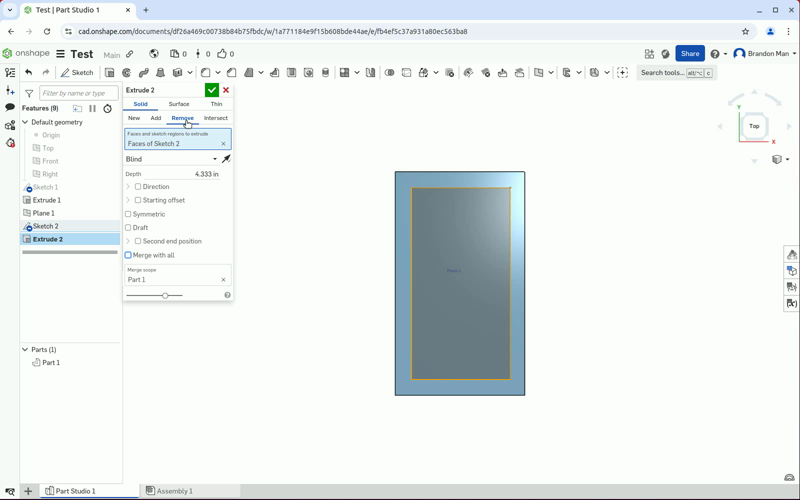
key(space)
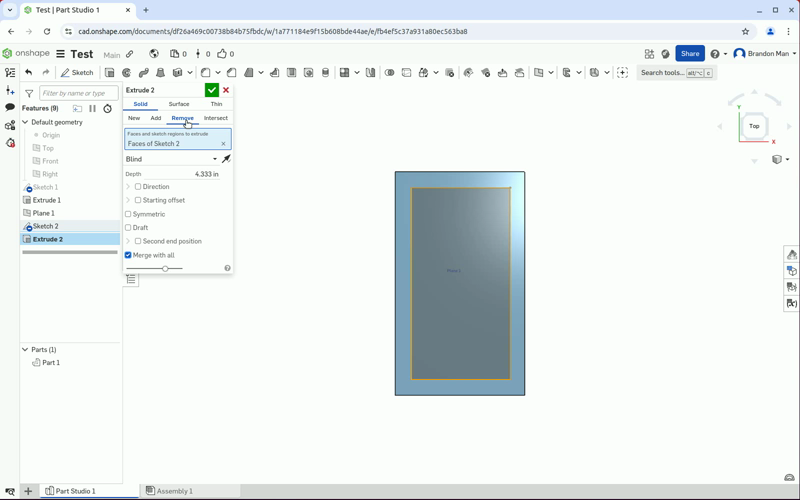
key(enter)
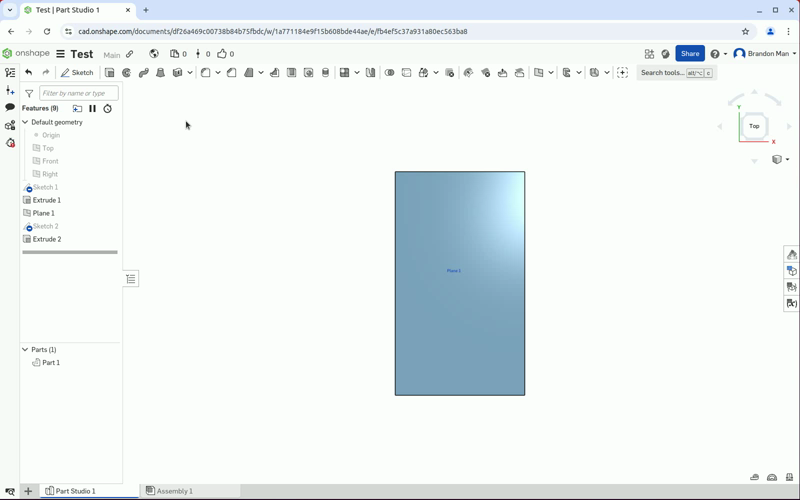
key(shift+h)
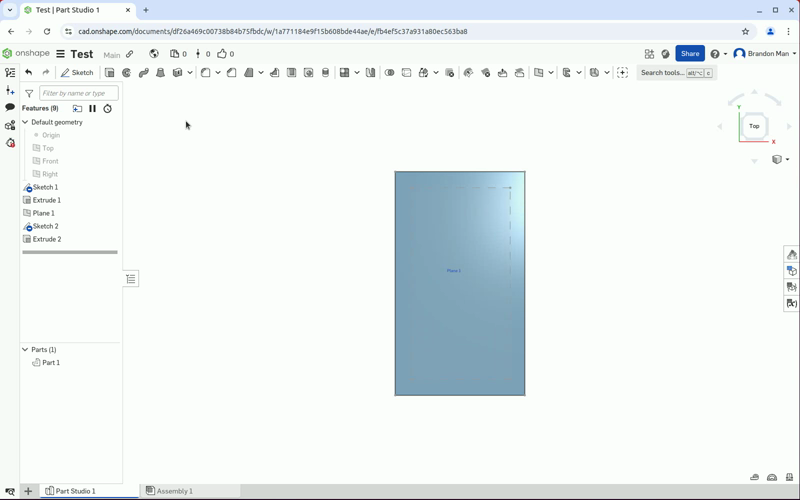
key(shift+h)
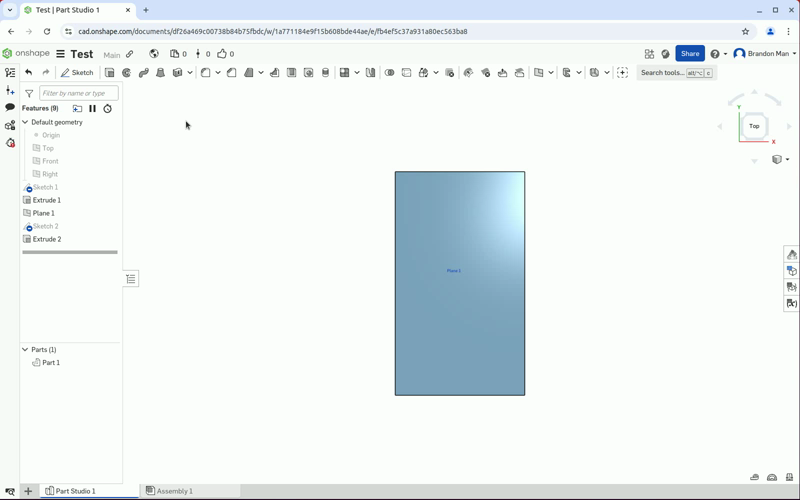
mouse_move(73, 189)
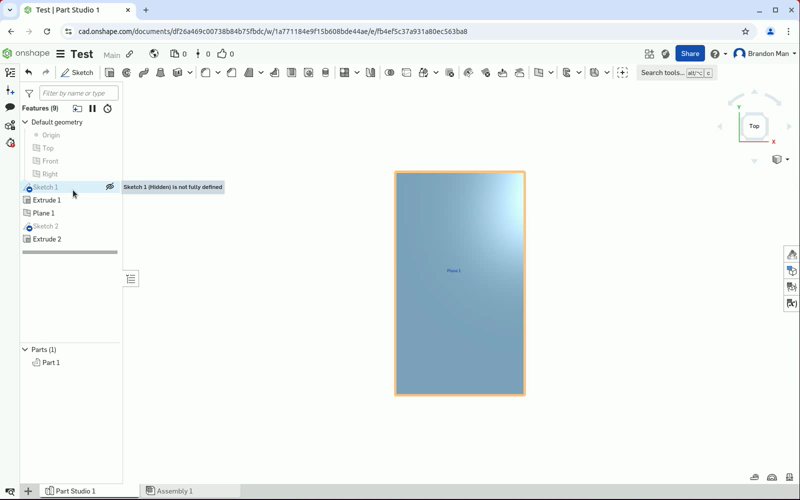
click(73, 189)
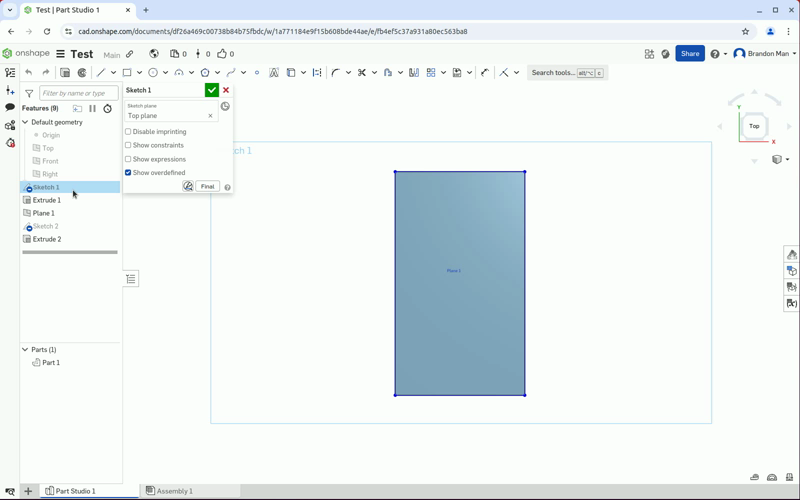
mouse_move(229, 92)
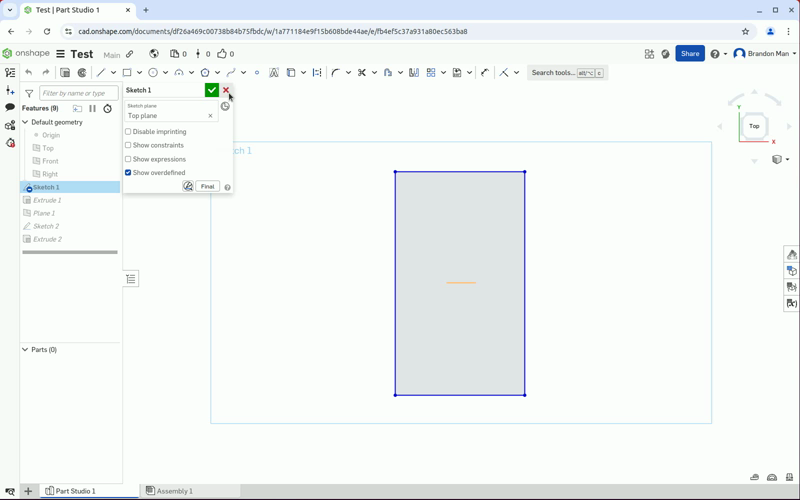
click(229, 92)
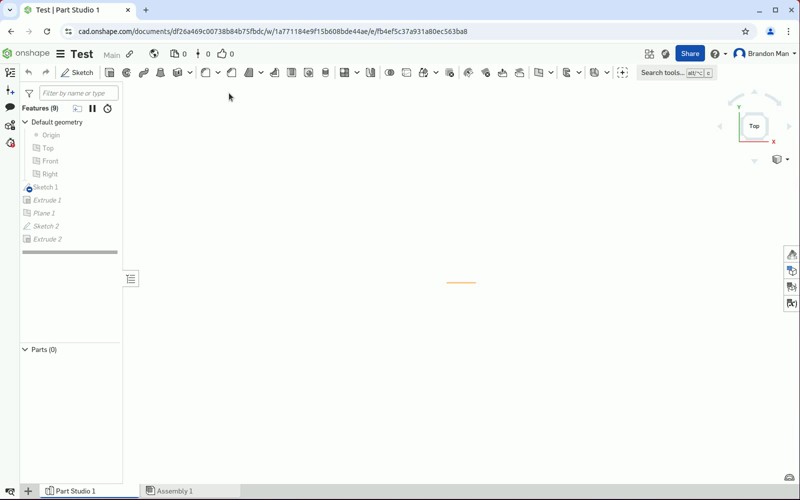
key(shift+s)
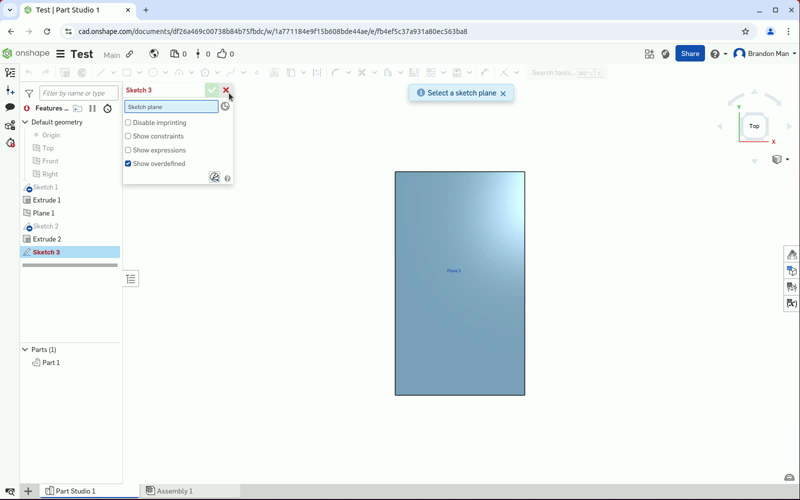
mouse_move(73, 215)
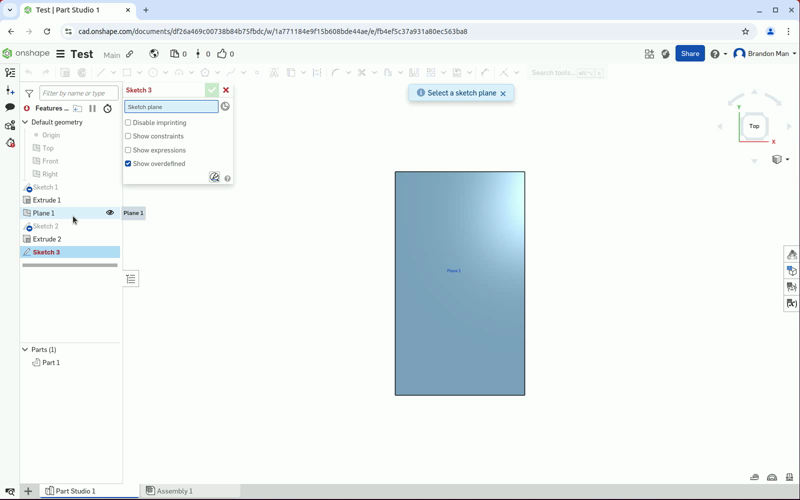
click(73, 215)
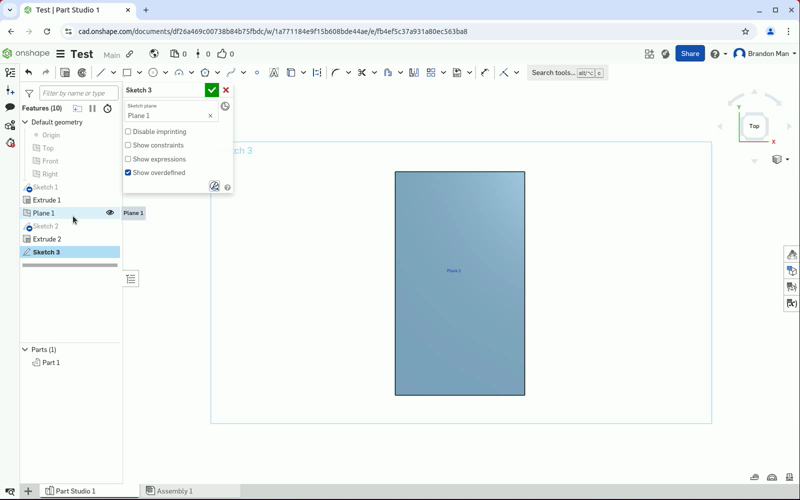
mouse_move(73, 352)
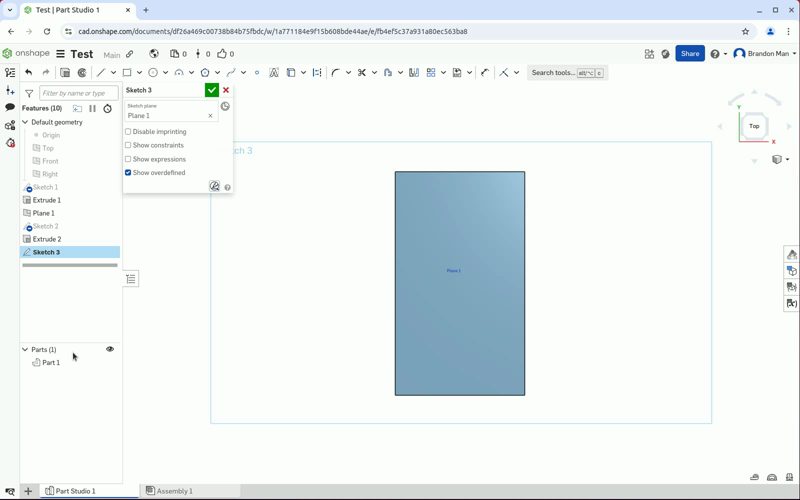
key(y)
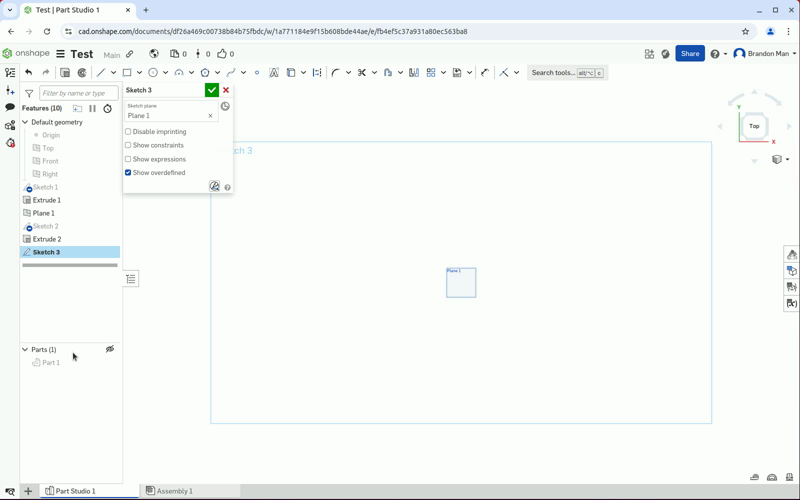
key(l)
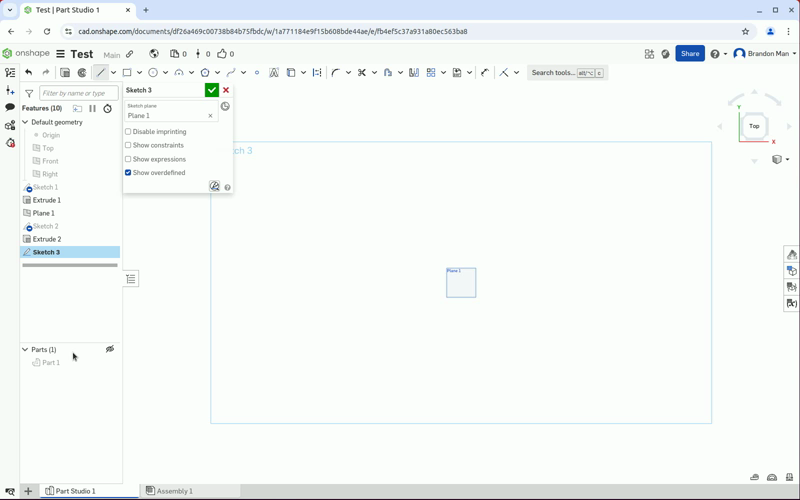
key_down(shift)
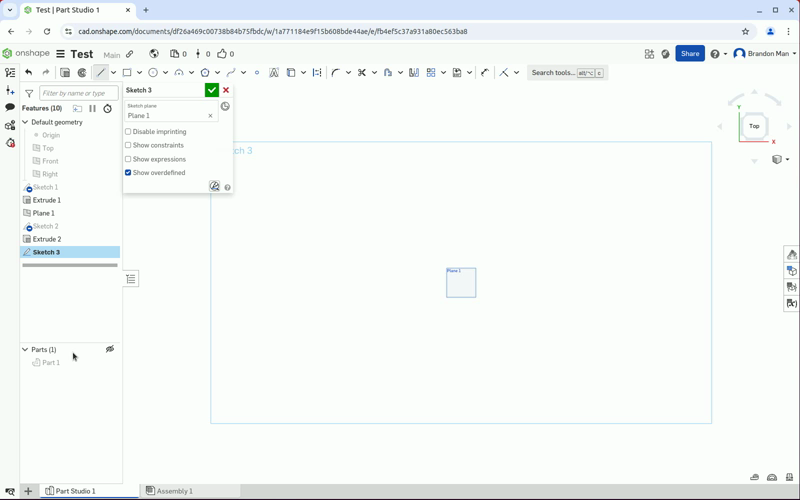
mouse_move(405, 384)
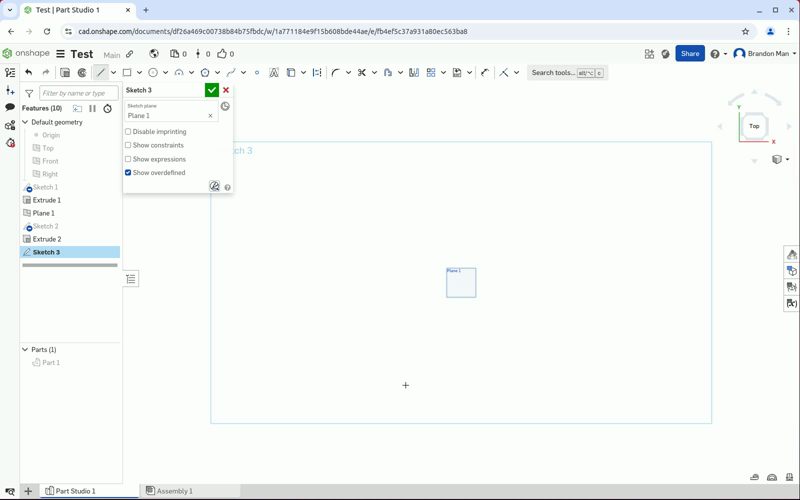
click(405, 384)
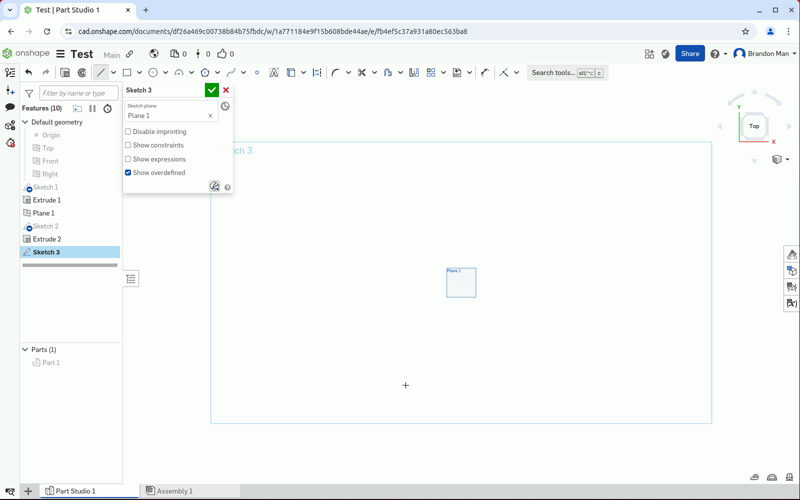
key_up(shift)
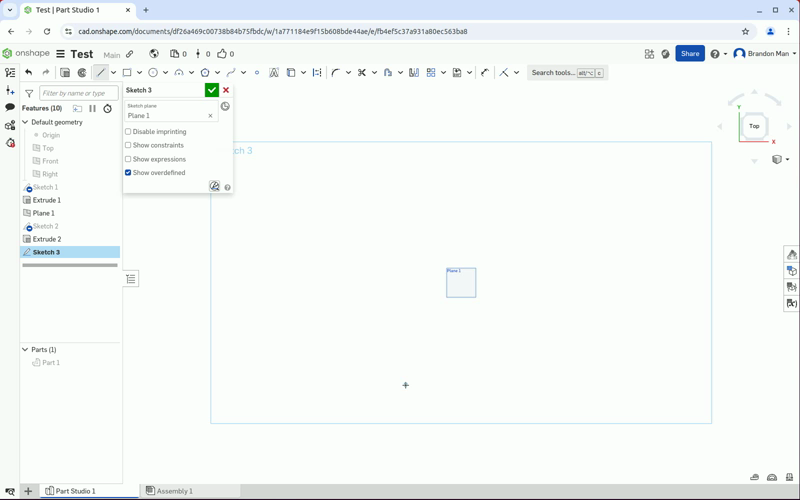
key_down(shift)
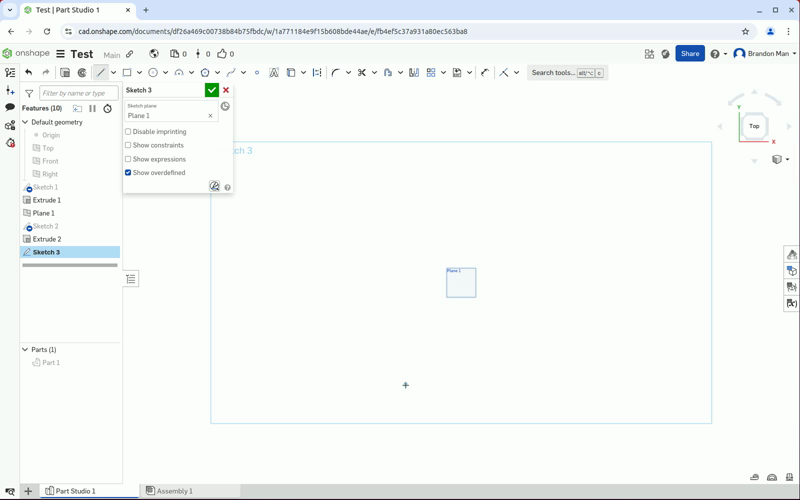
mouse_move(515, 384)
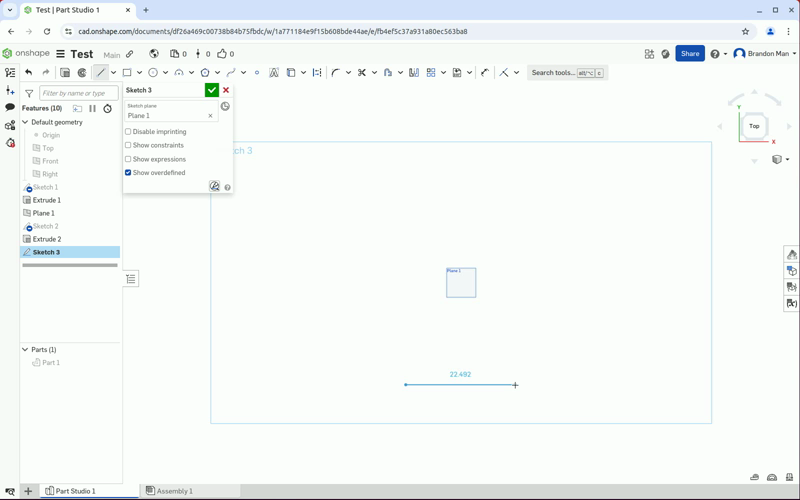
click(515, 384)
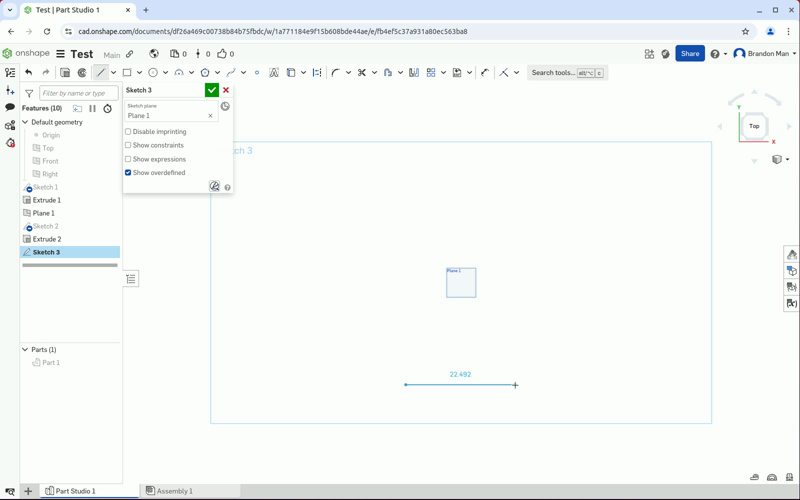
key_up(shift)
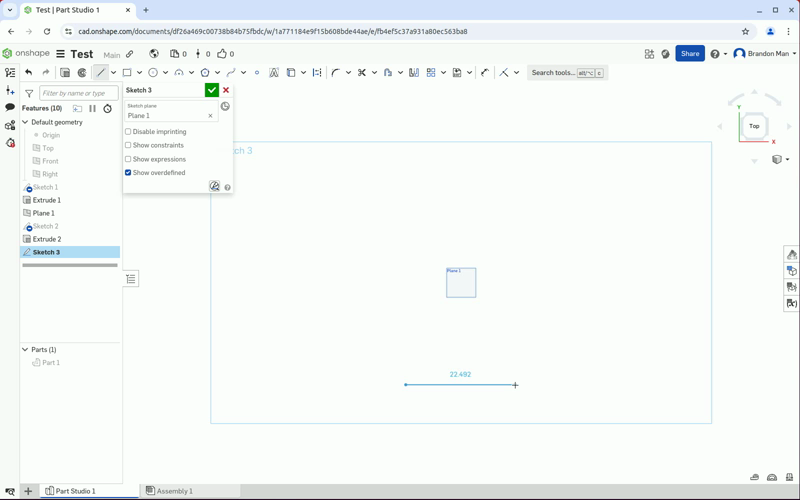
key_down(shift)
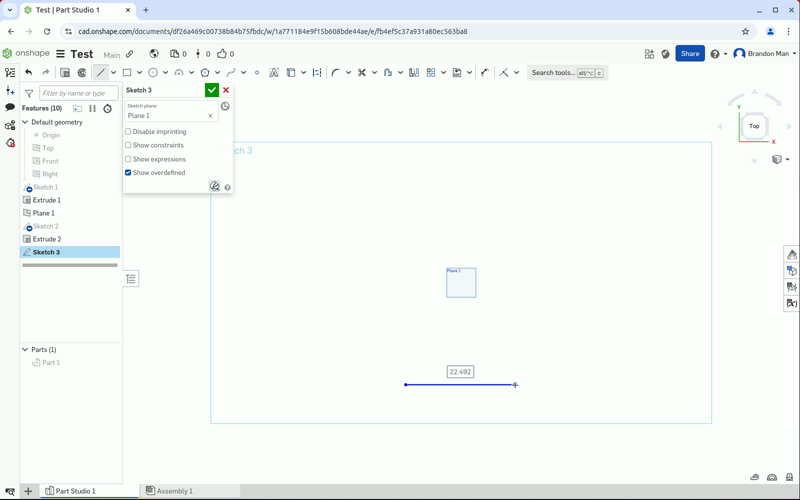
mouse_move(515, 180)
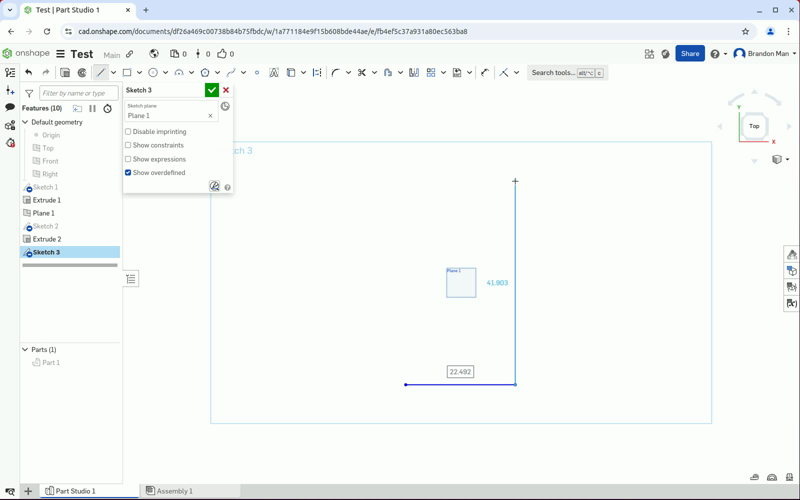
click(515, 180)
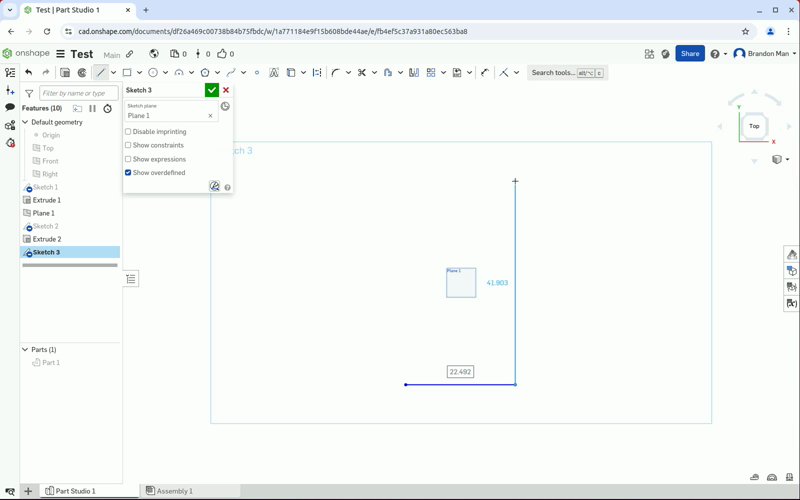
key_up(shift)
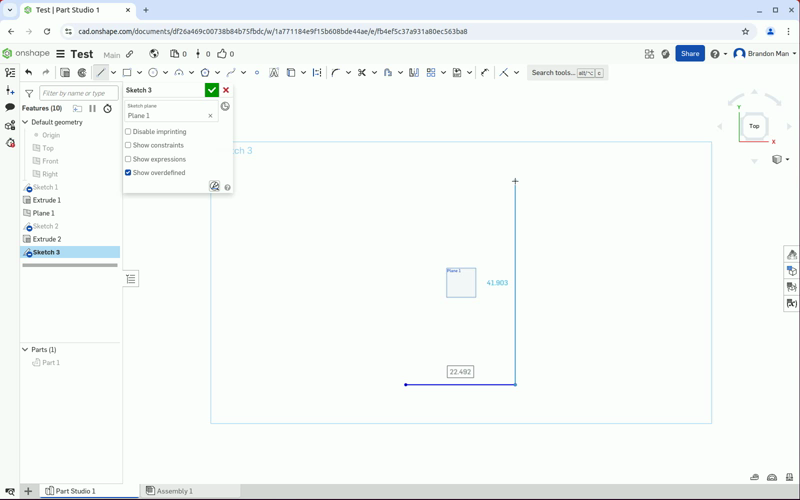
key_down(shift)
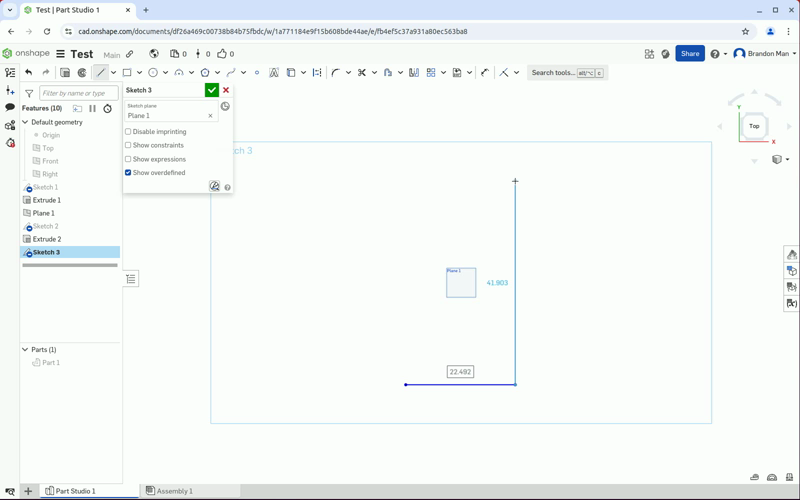
mouse_move(405, 180)
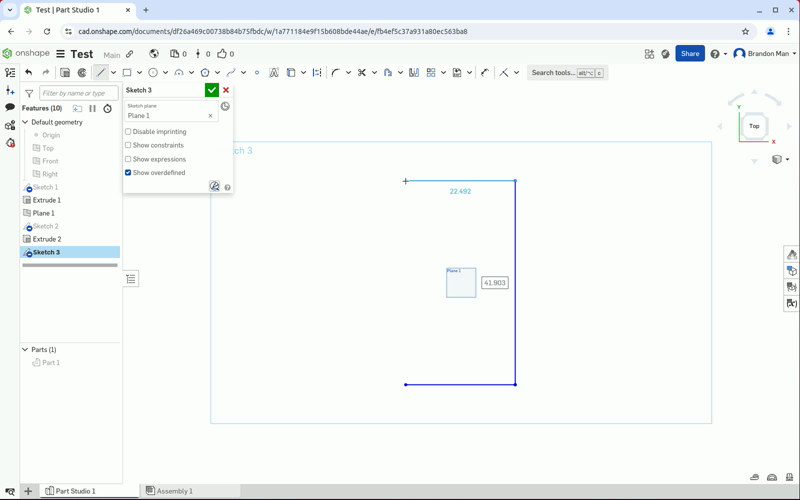
click(405, 180)
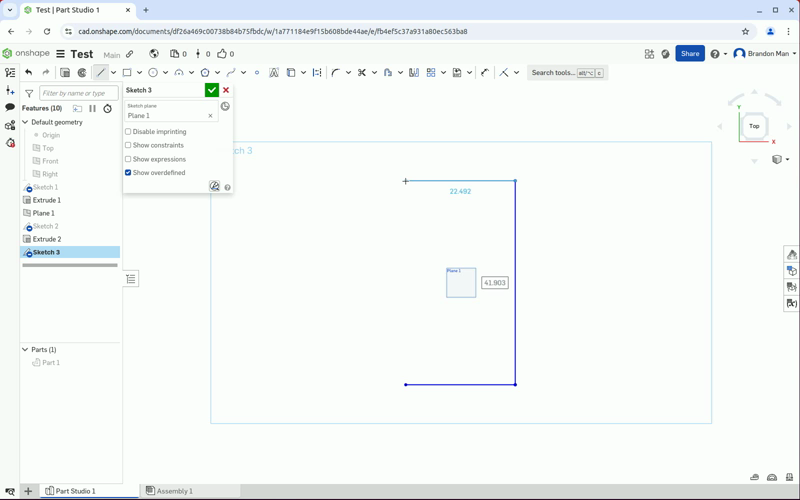
key_up(shift)
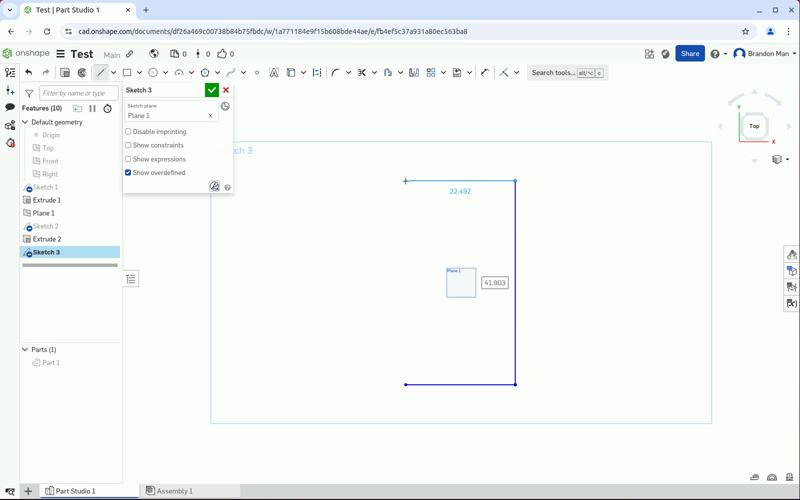
key_down(shift)
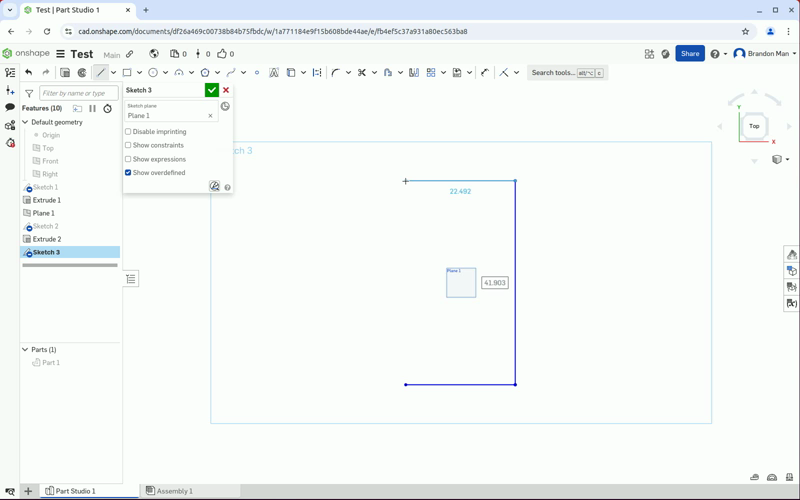
mouse_move(405, 384)
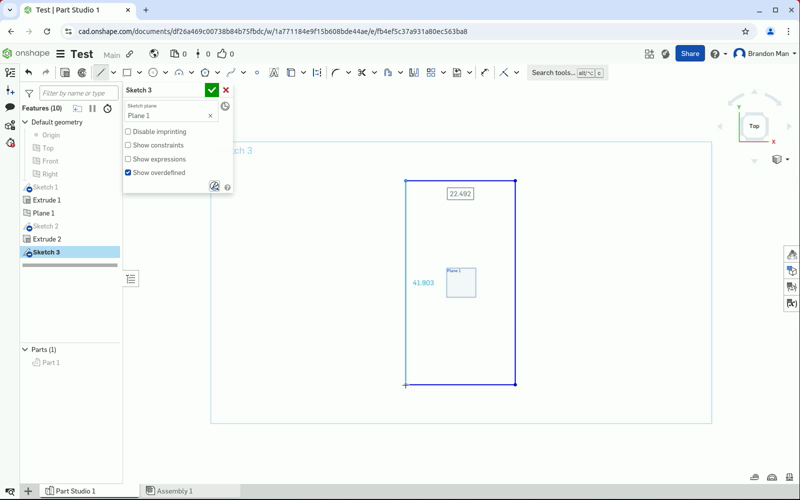
key_up(shift)
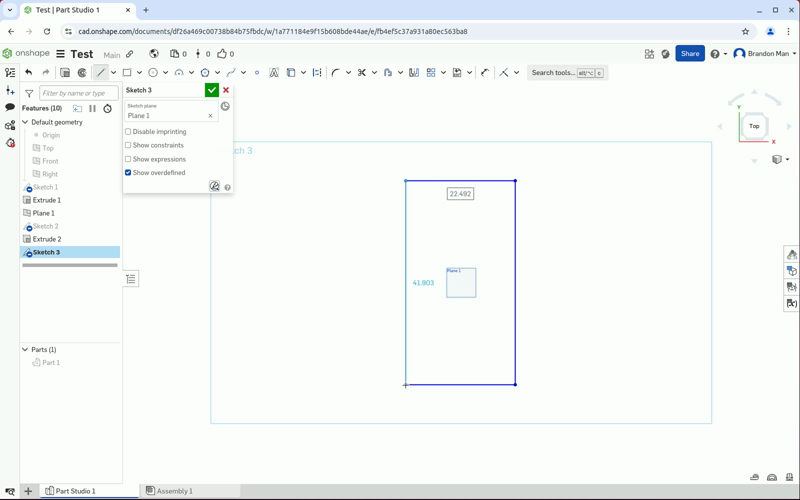
click(405, 384)
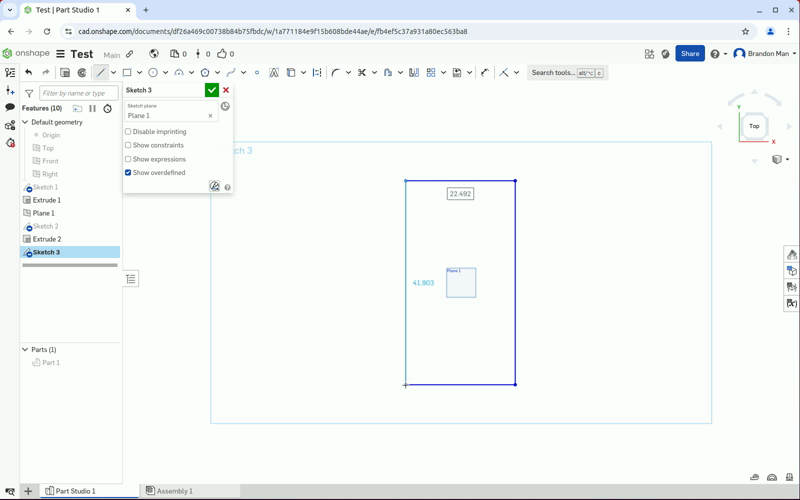
key(esc)
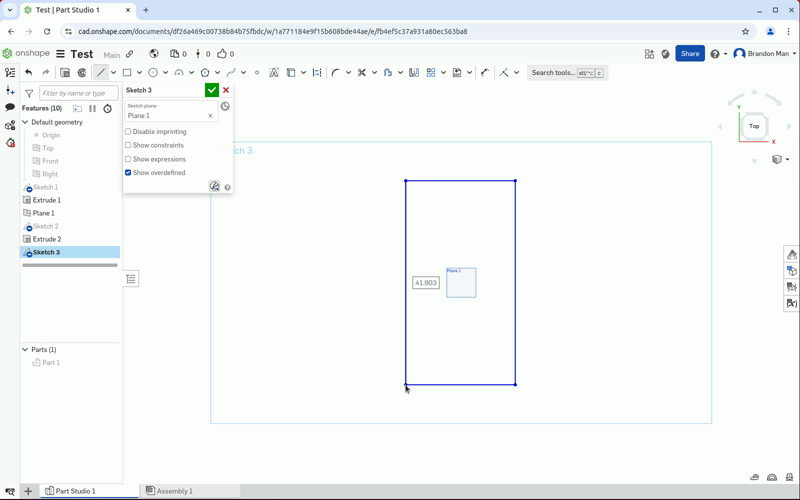
key(l)
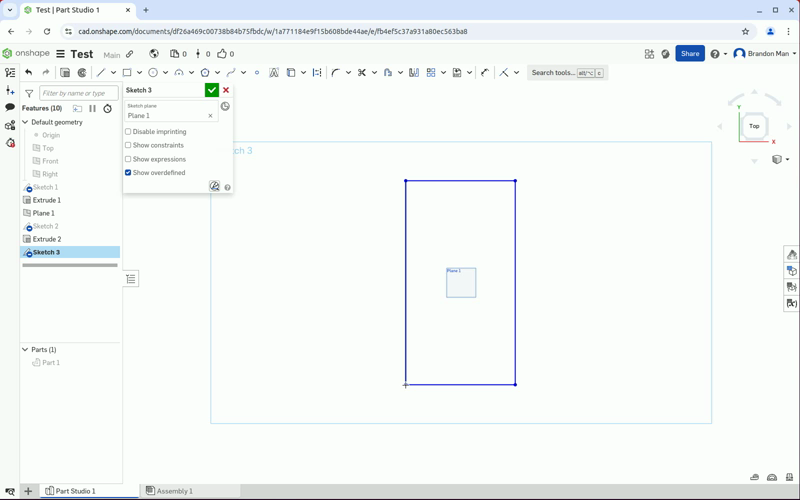
key_down(shift)
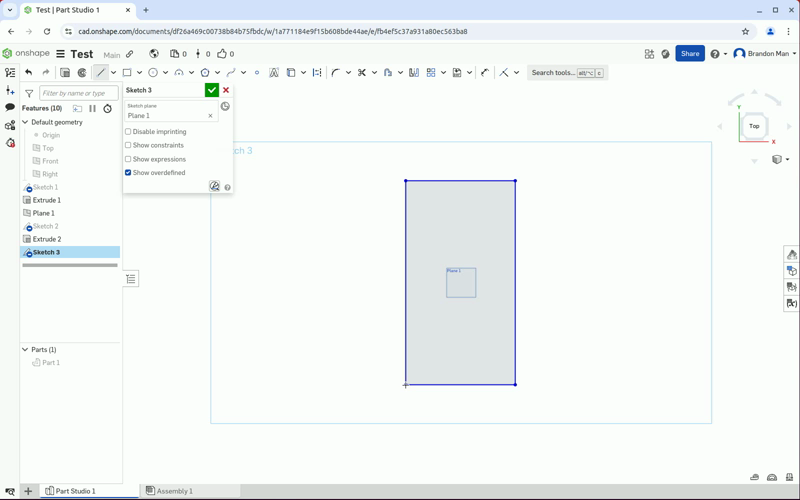
mouse_move(412, 378)
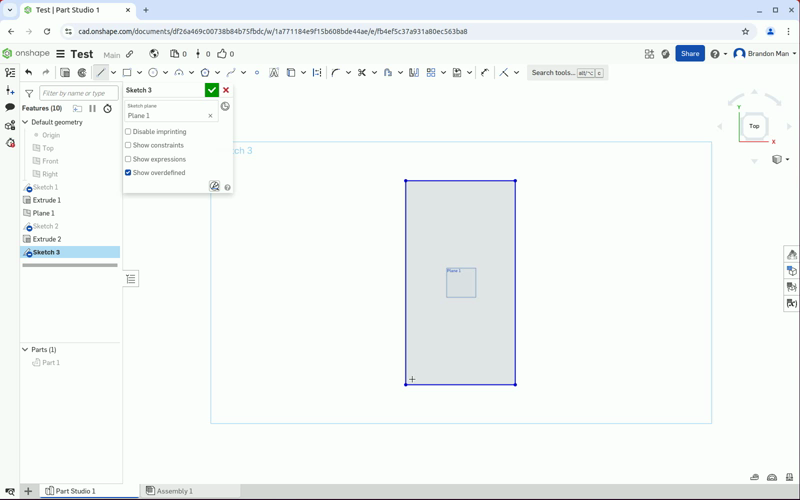
click(412, 378)
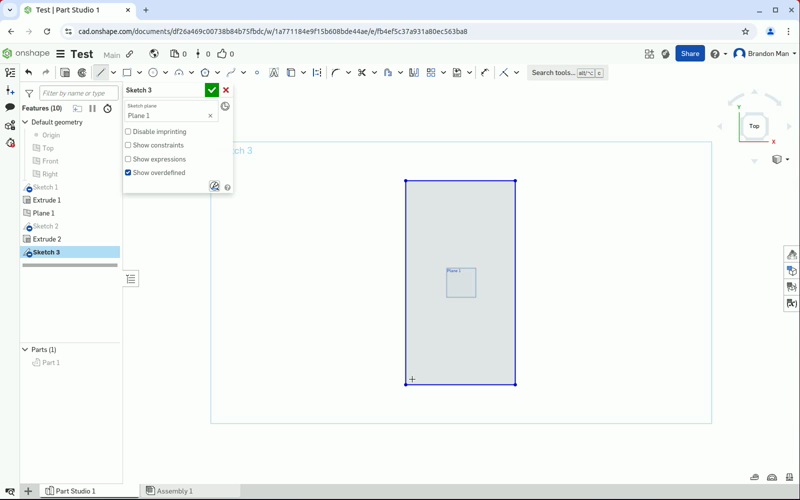
key_up(shift)
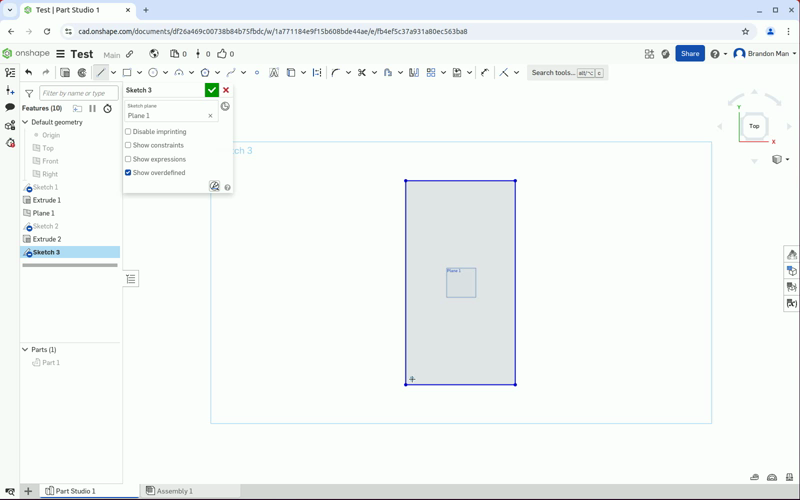
key_down(shift)
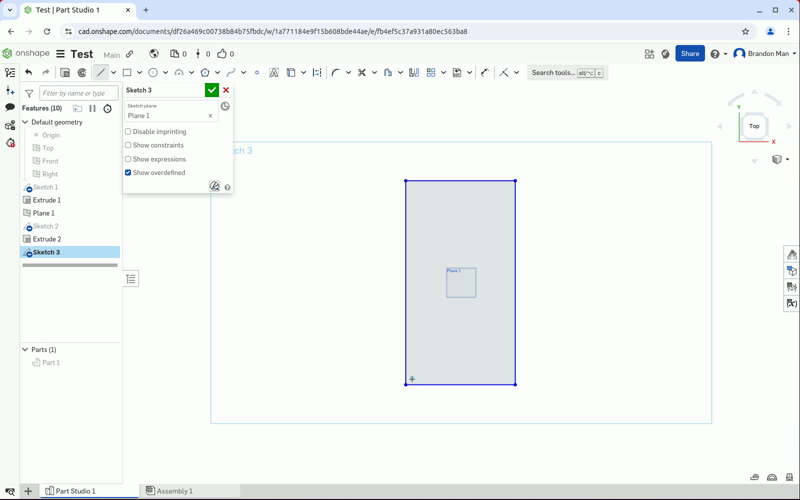
mouse_move(510, 378)
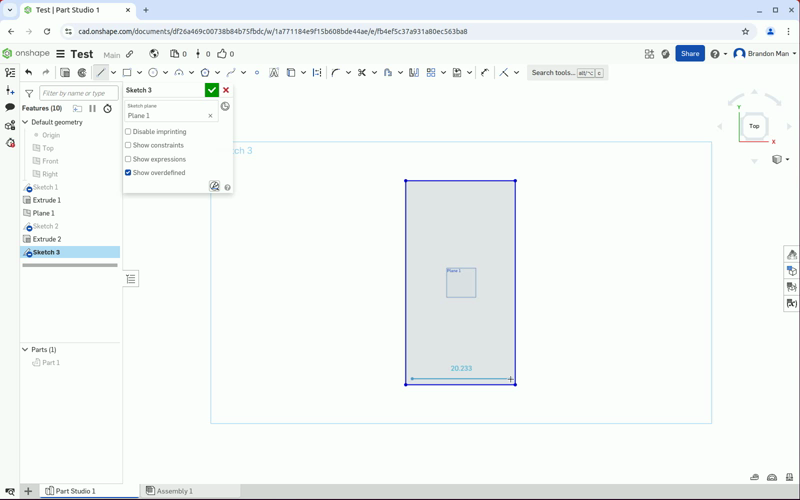
click(510, 378)
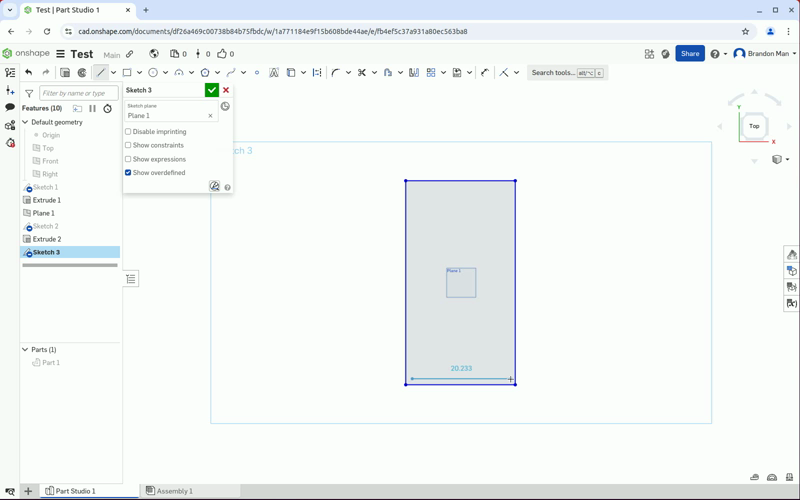
key_up(shift)
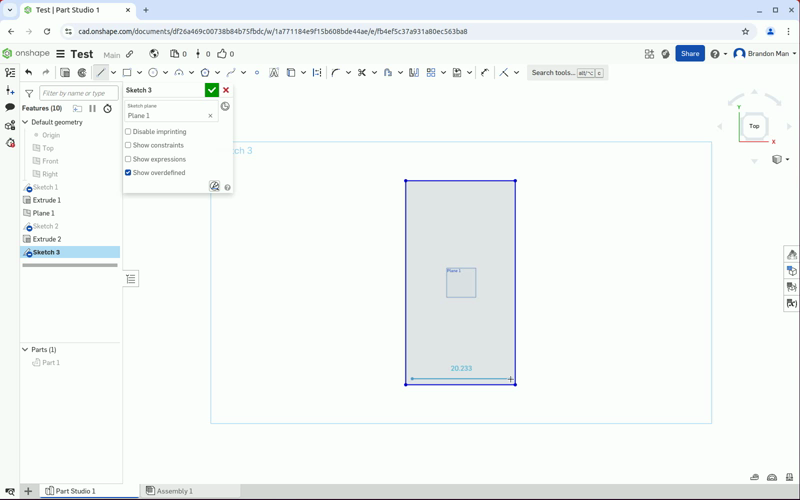
key_down(shift)
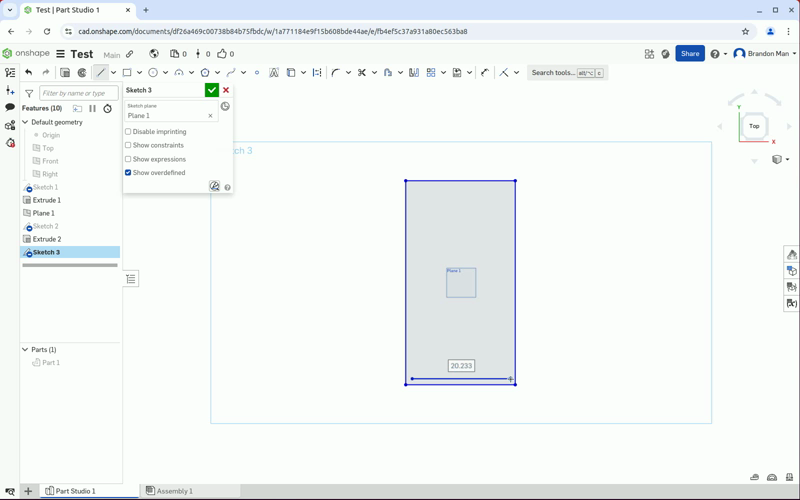
mouse_move(510, 187)
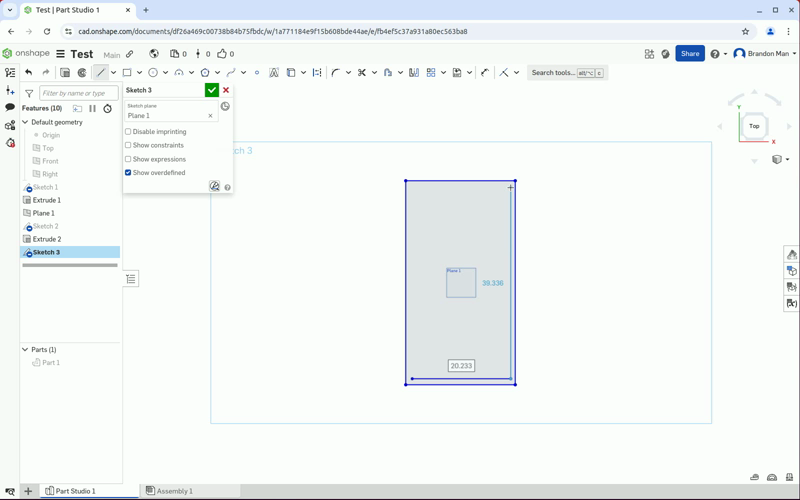
click(510, 187)
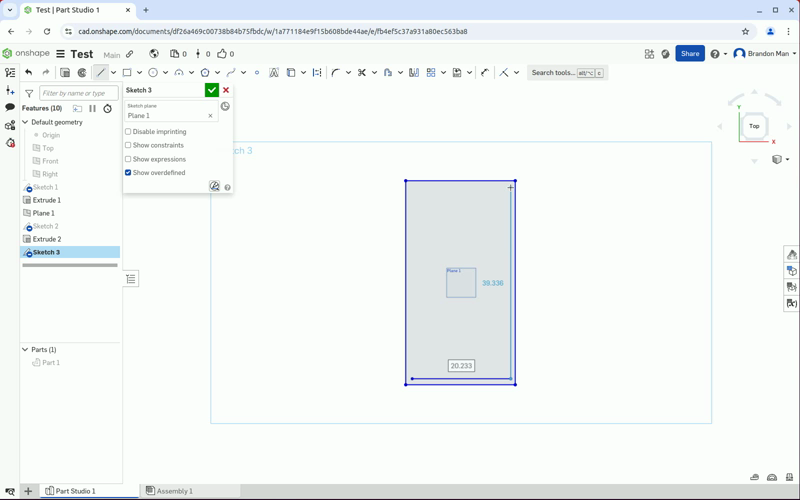
key_up(shift)
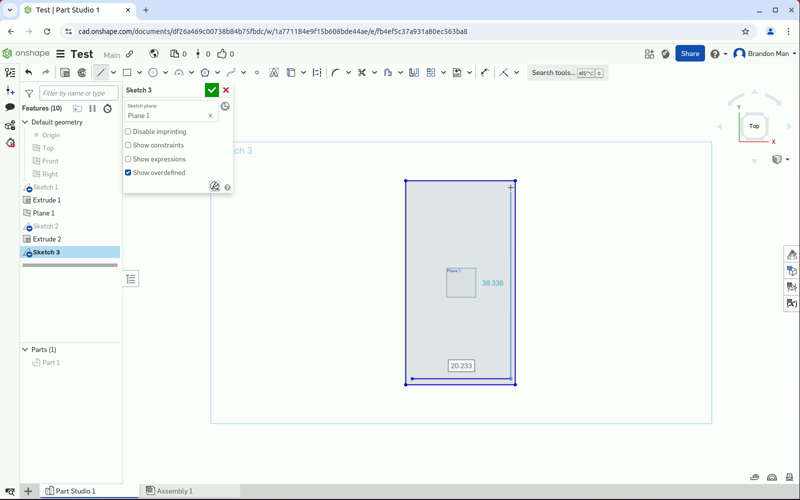
key_down(shift)
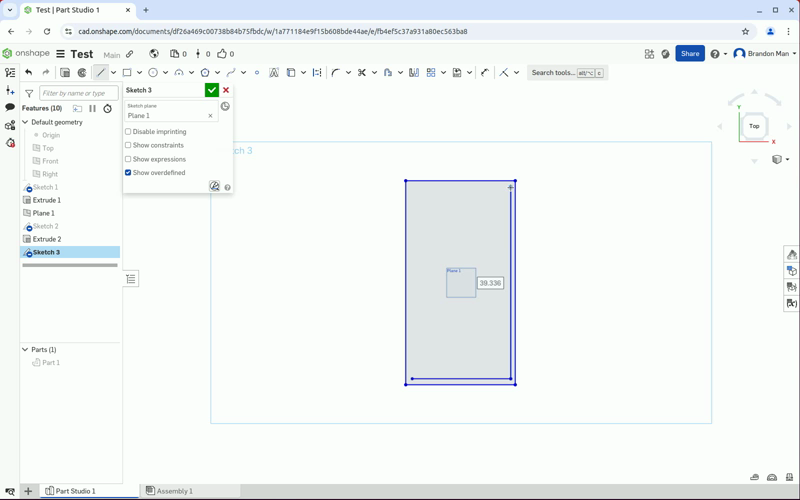
mouse_move(412, 187)
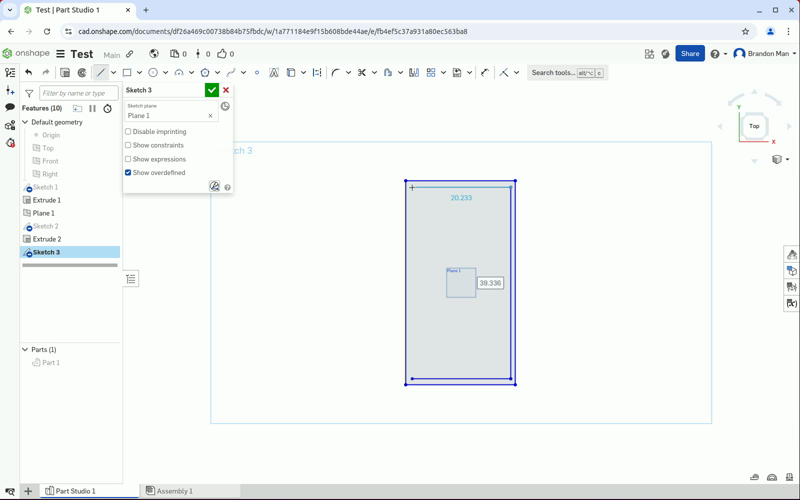
click(412, 187)
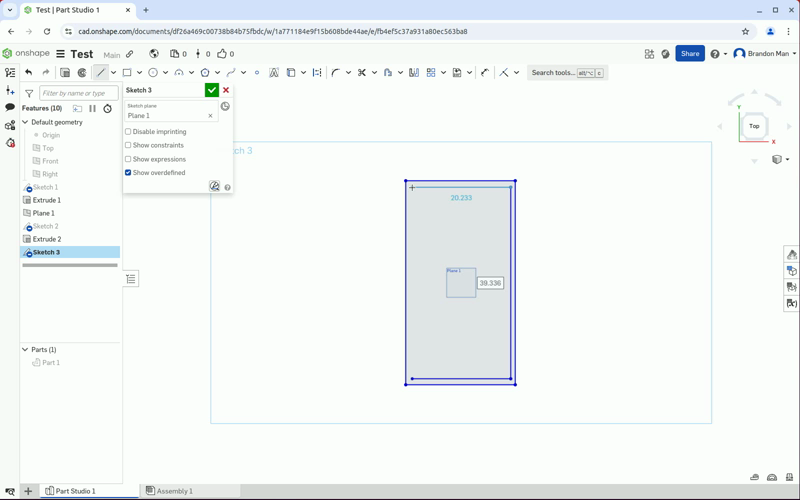
key_up(shift)
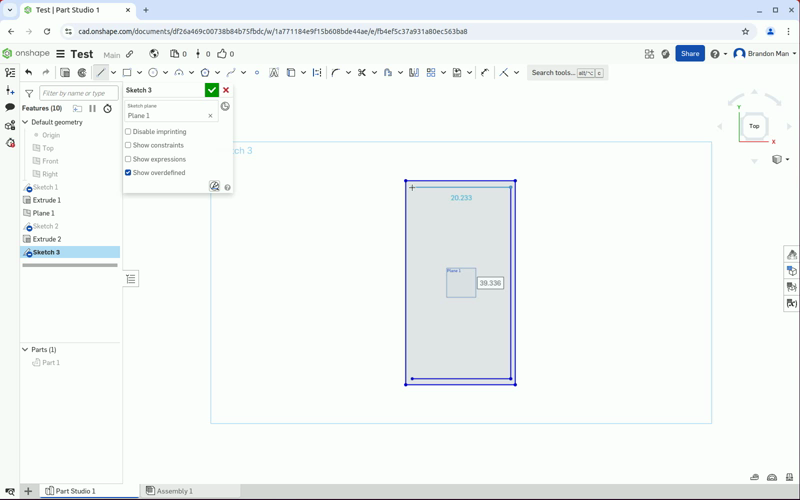
key_down(shift)
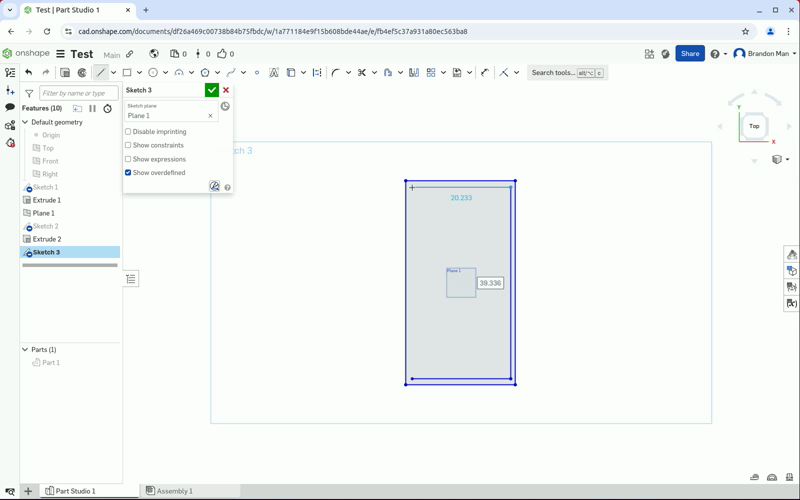
mouse_move(412, 378)
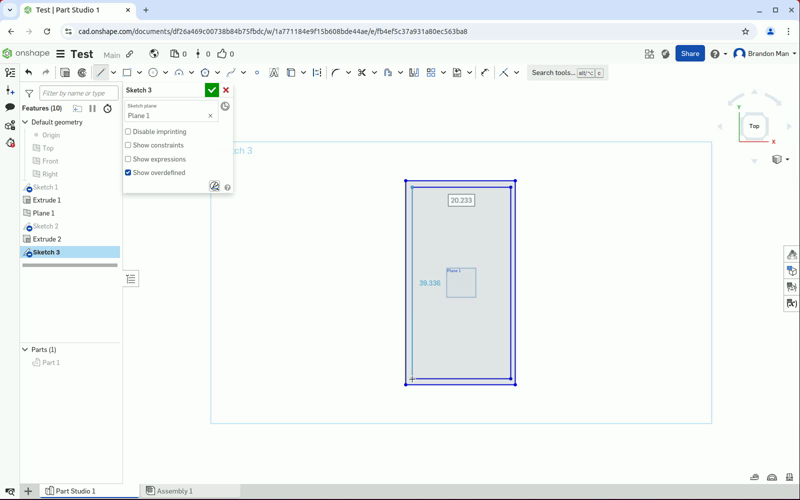
key_up(shift)
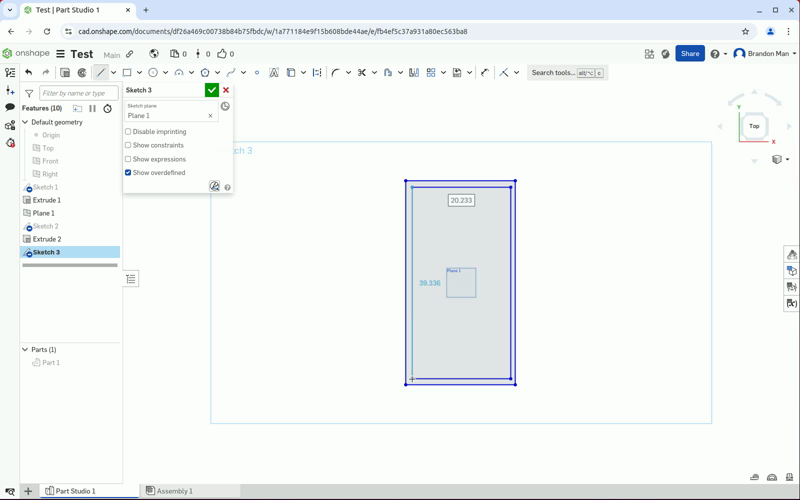
click(412, 378)
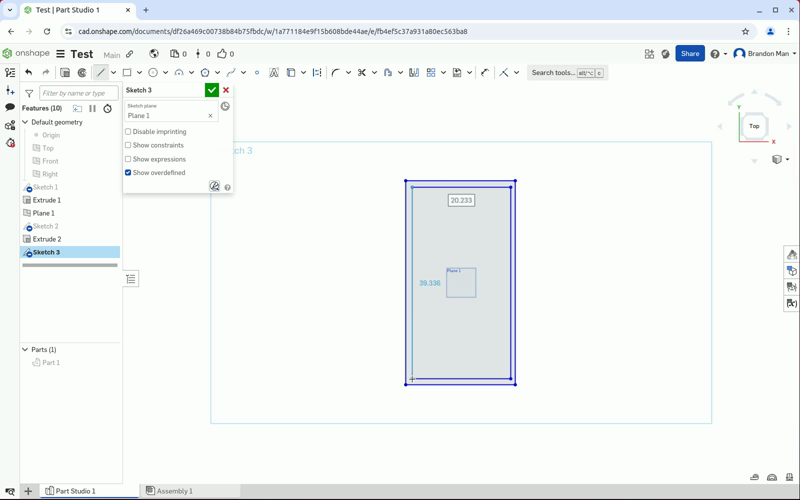
key(esc)
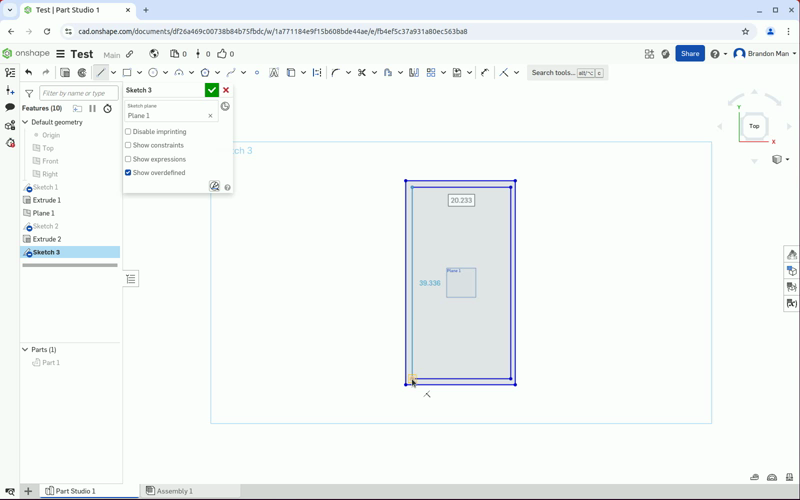
mouse_move(498, 381)
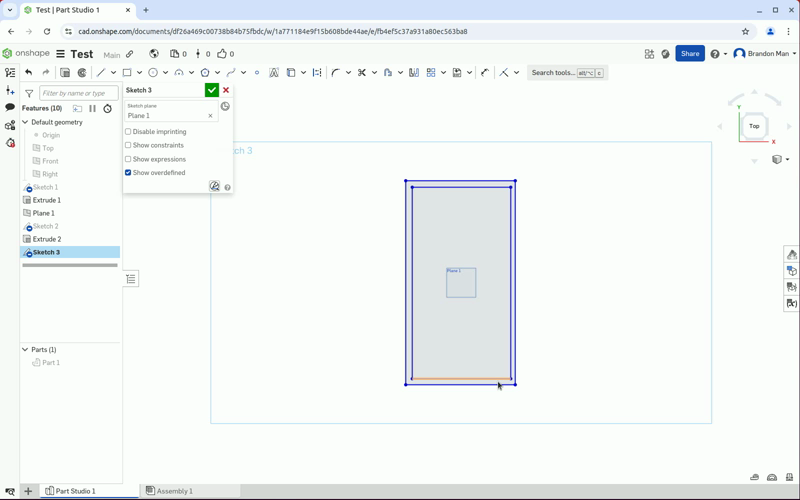
click(498, 381)
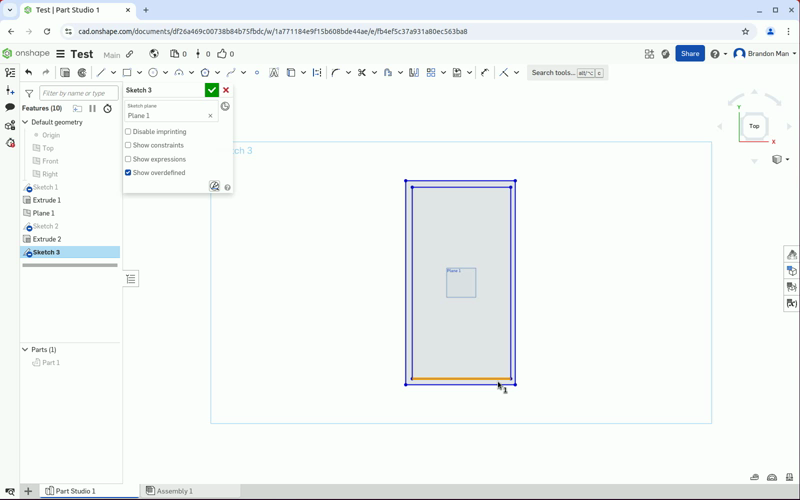
mouse_move(73, 352)
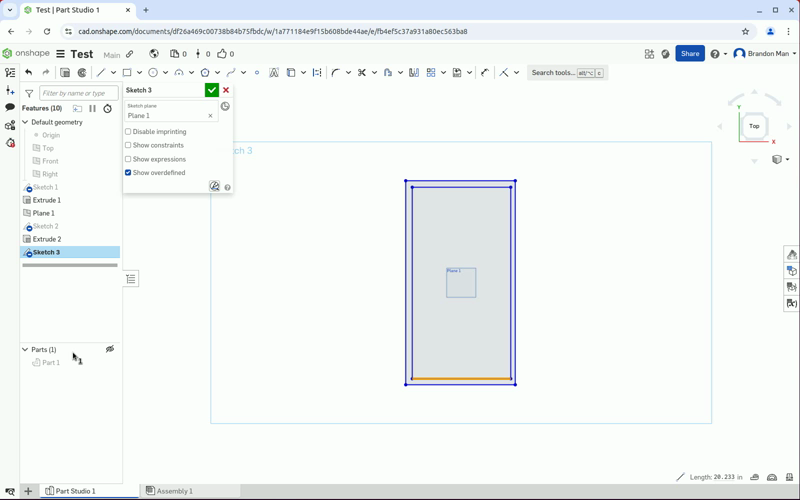
key(shift+y)
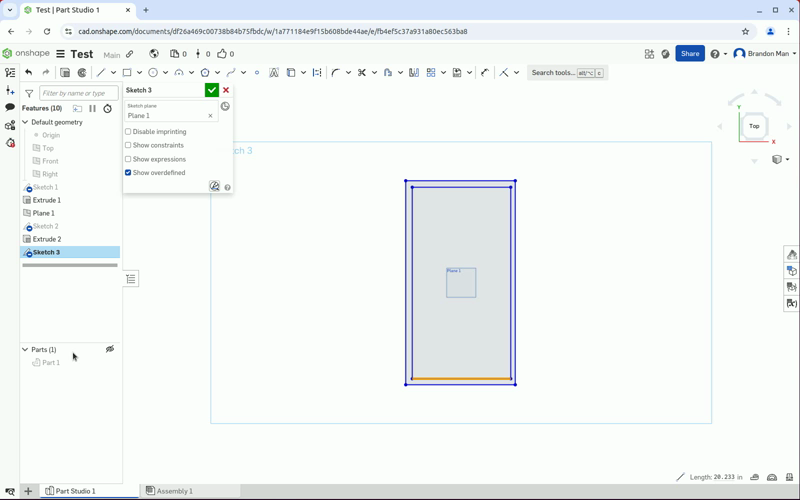
key(shift+e)
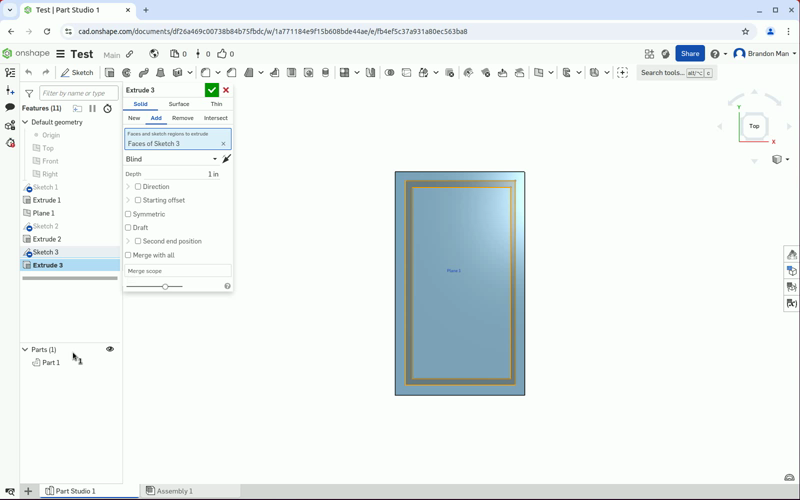
mouse_move(143, 106)
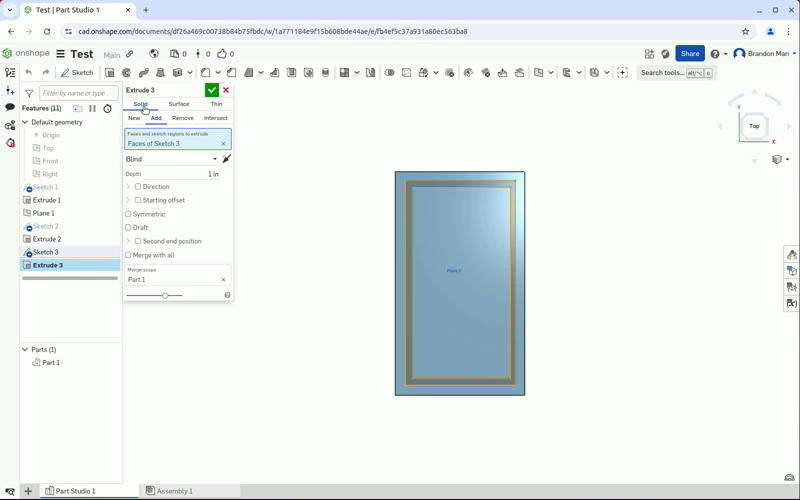
click(143, 106)
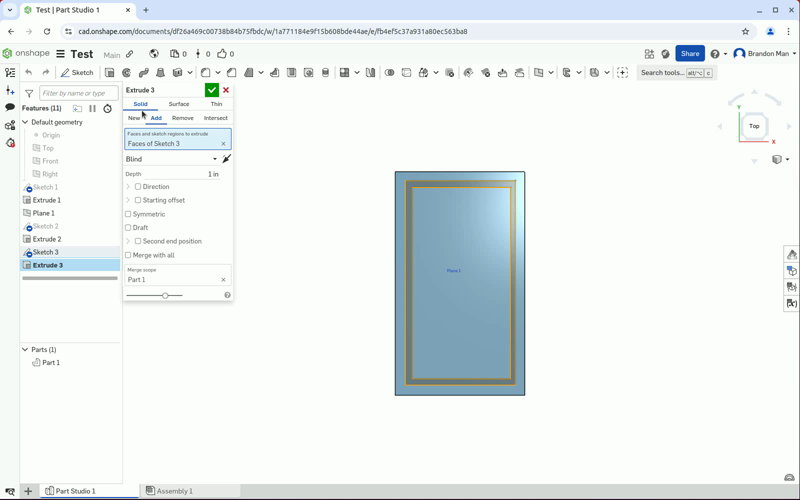
mouse_move(137, 120)
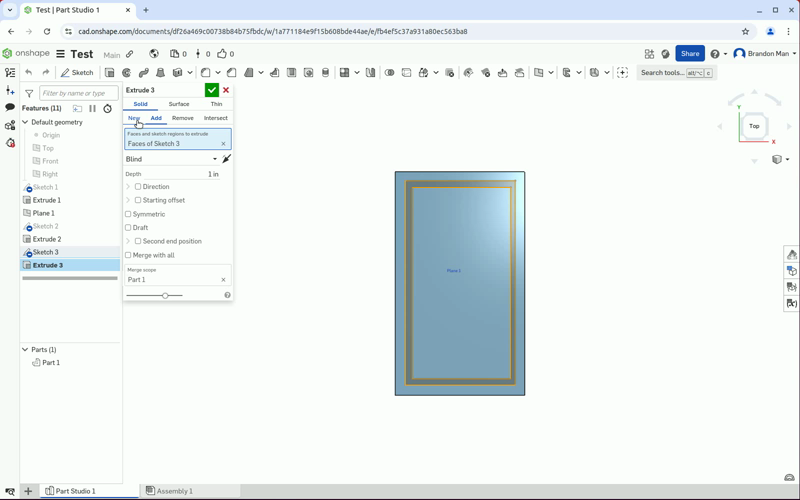
click(137, 120)
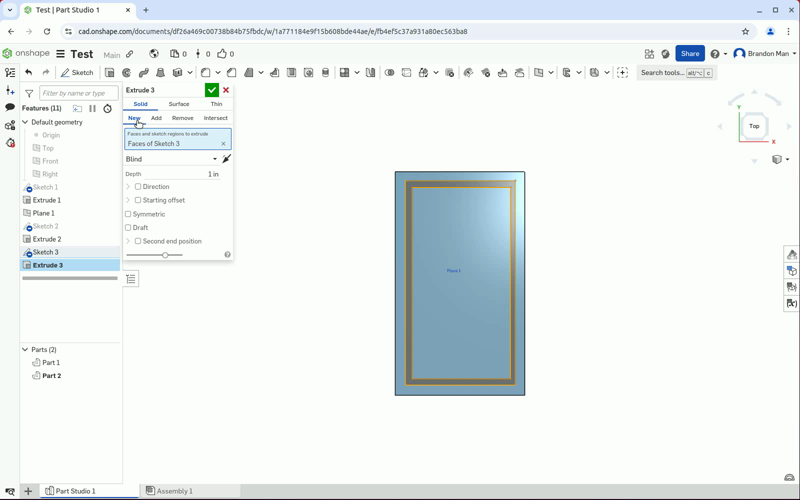
key(tab, 4)
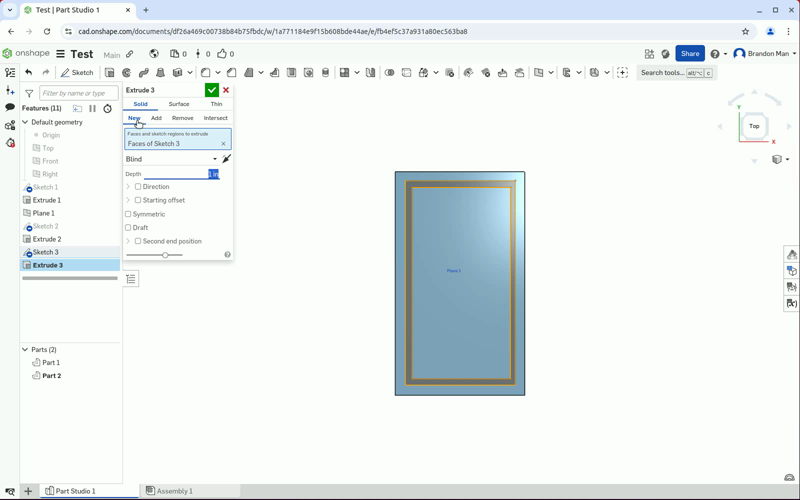
text(1.204)
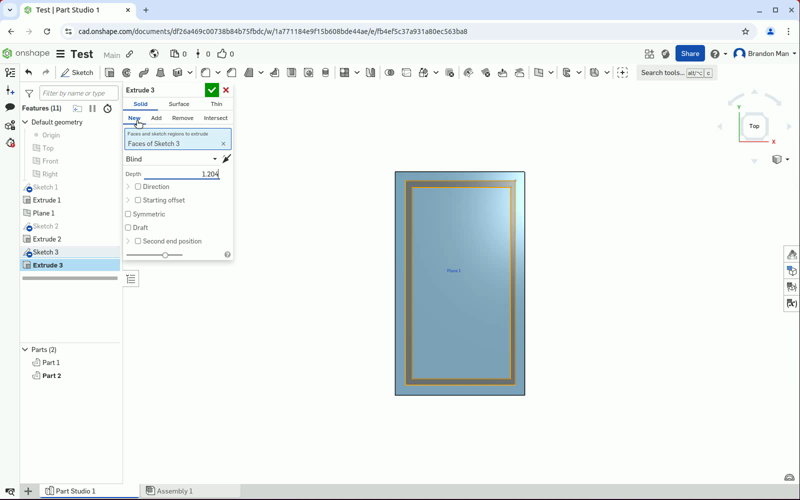
key(enter)
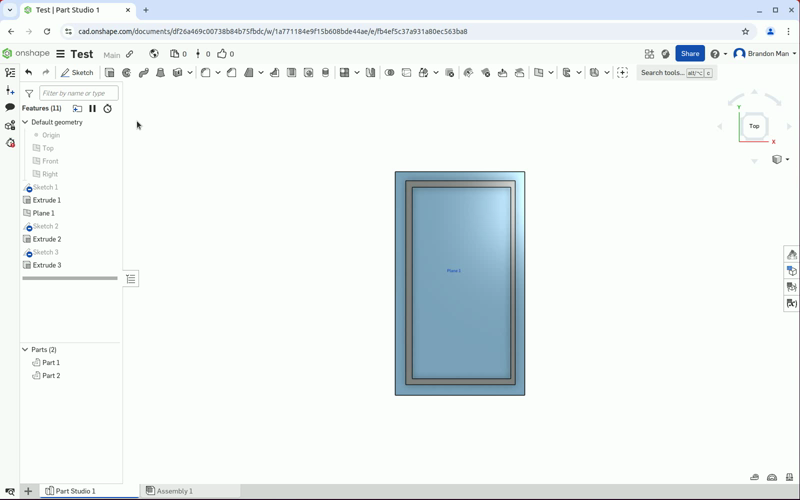
key(shift+h)
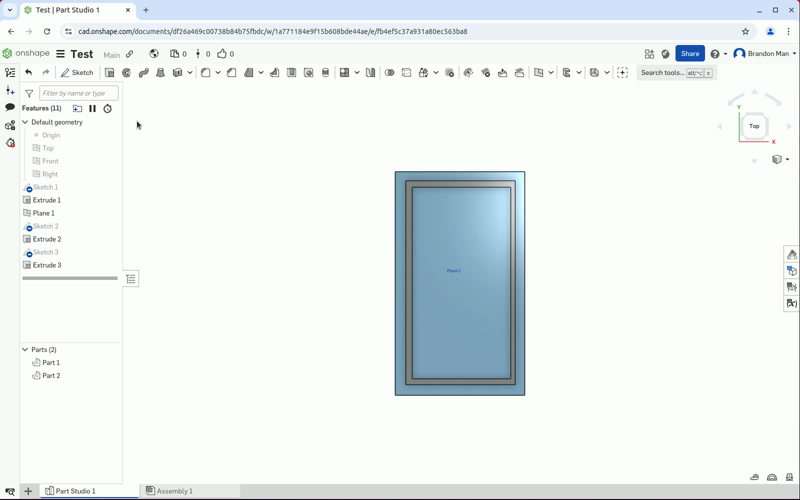
key(shift+h)
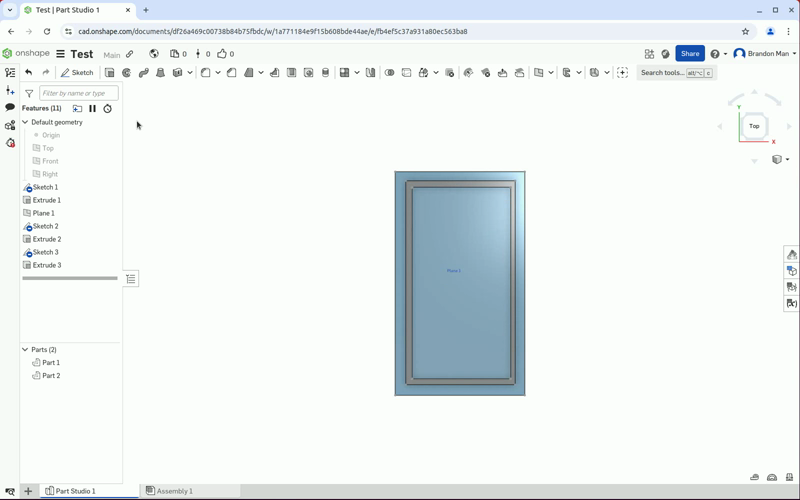
key(shift+7)
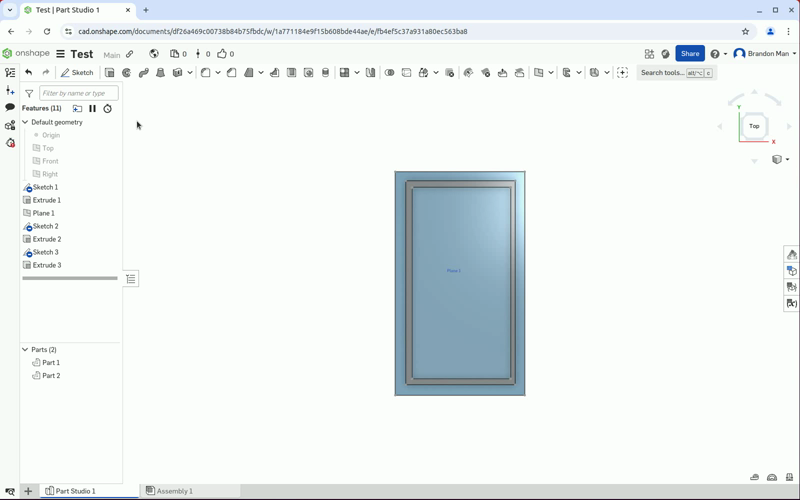
key(up, 3)
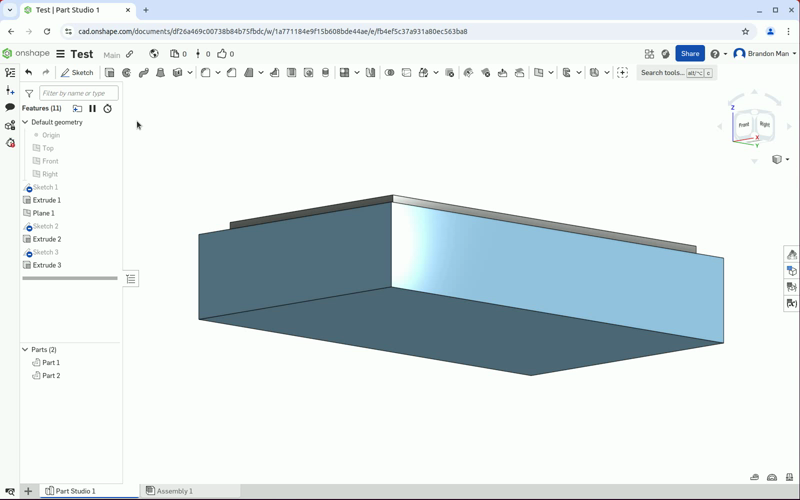
key(left, 3)
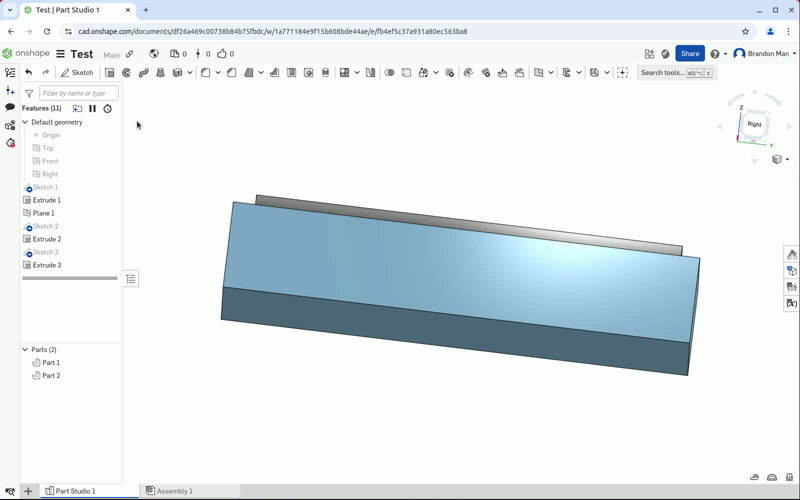
key(right, 3)
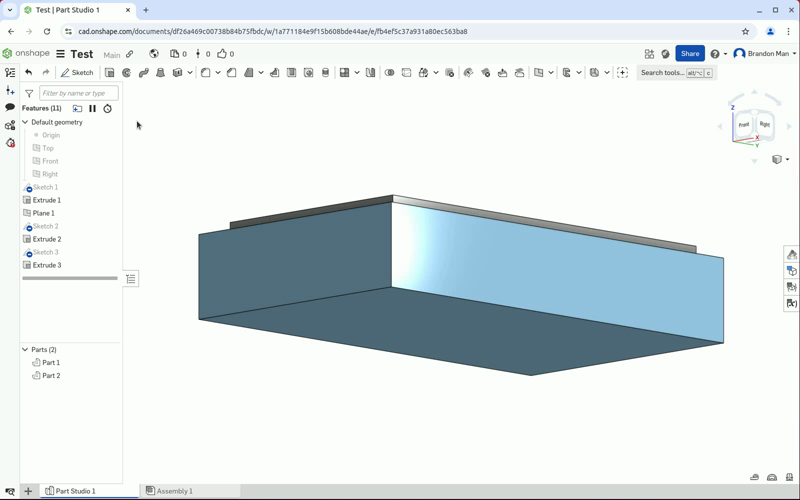
key(down, 3)
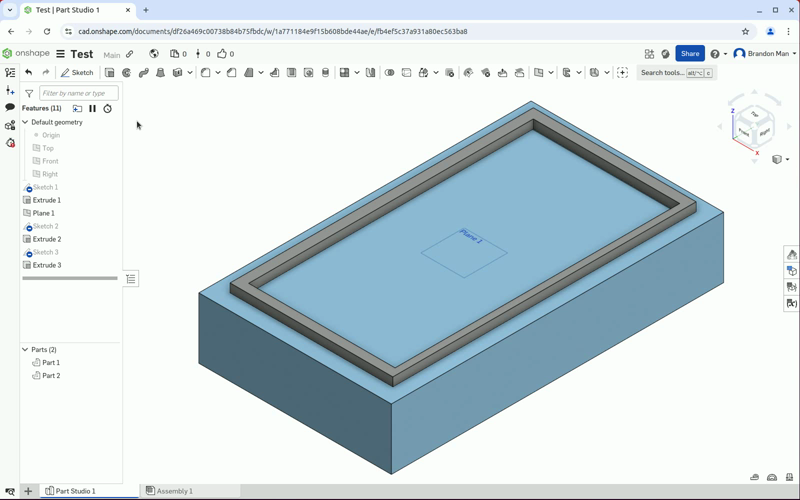
mouse_move(73, 189)
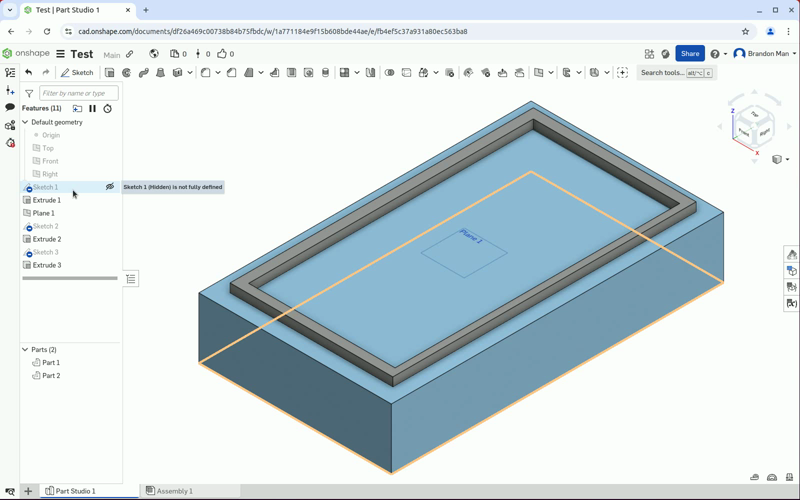
click(73, 189)